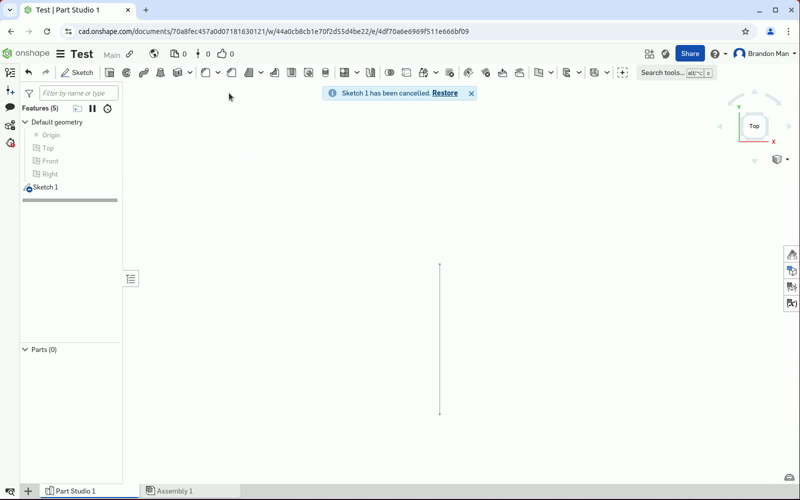
key(shift+h)
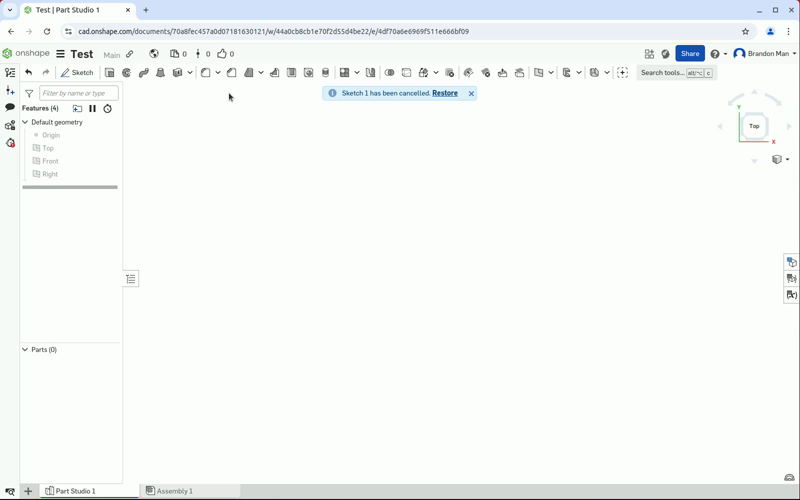
mouse_move(73, 352)
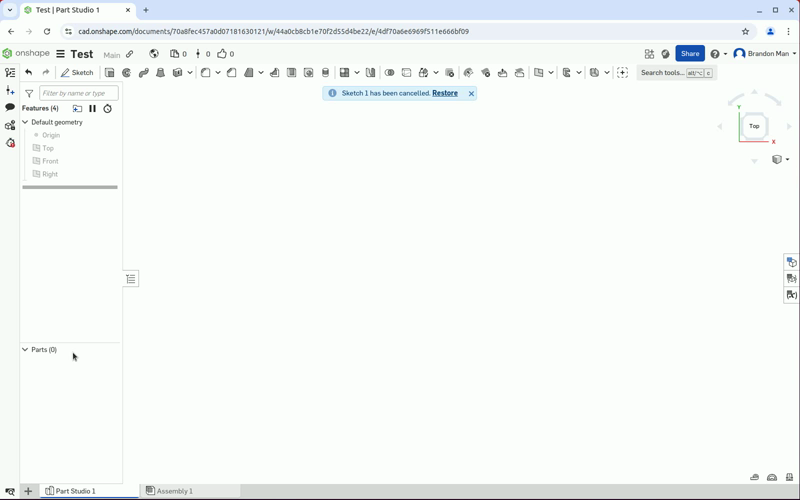
key(y)
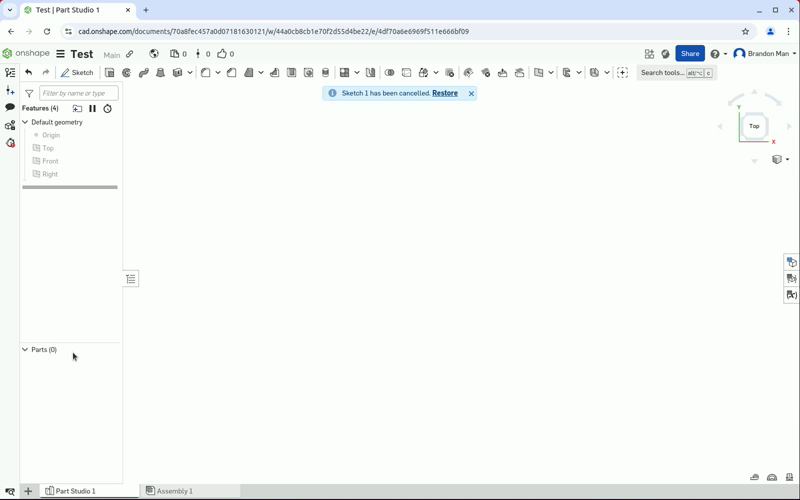
key(shift+p)
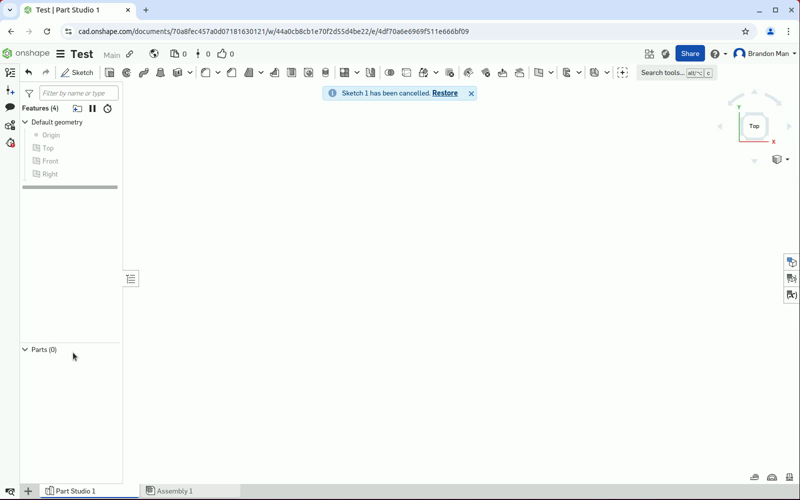
key(space)
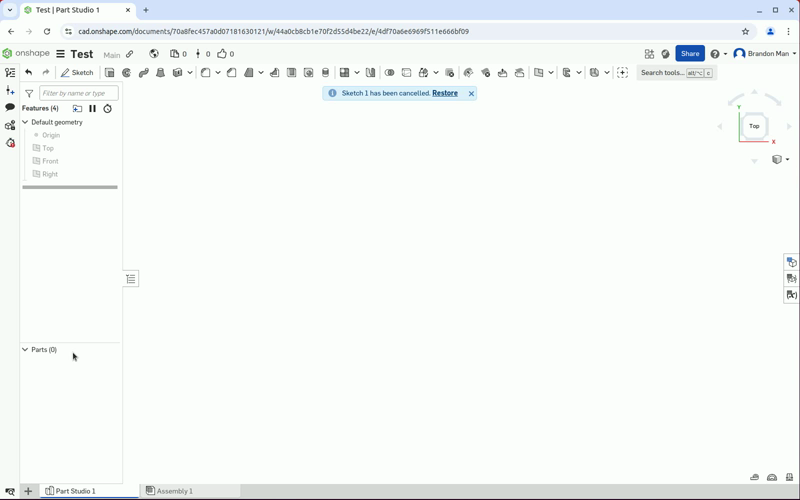
key_down(shift)
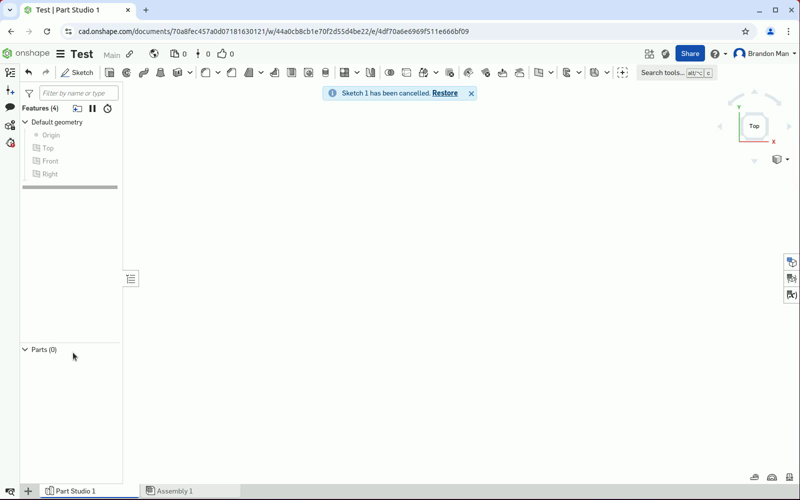
key(up)
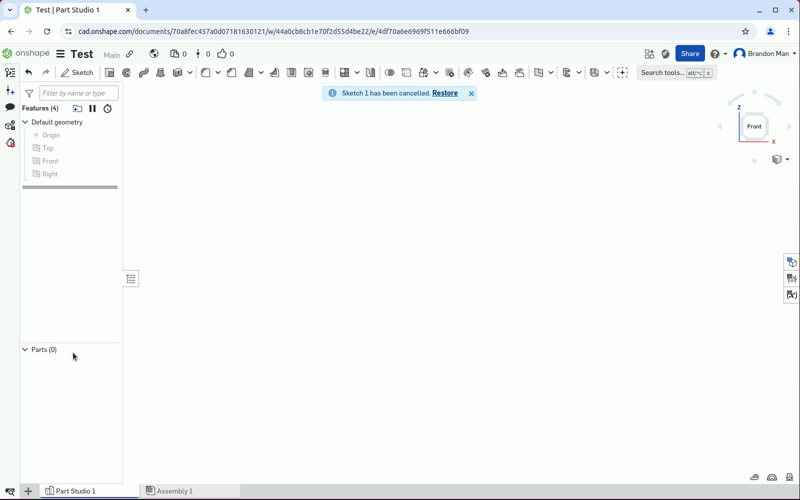
key_up(shift)
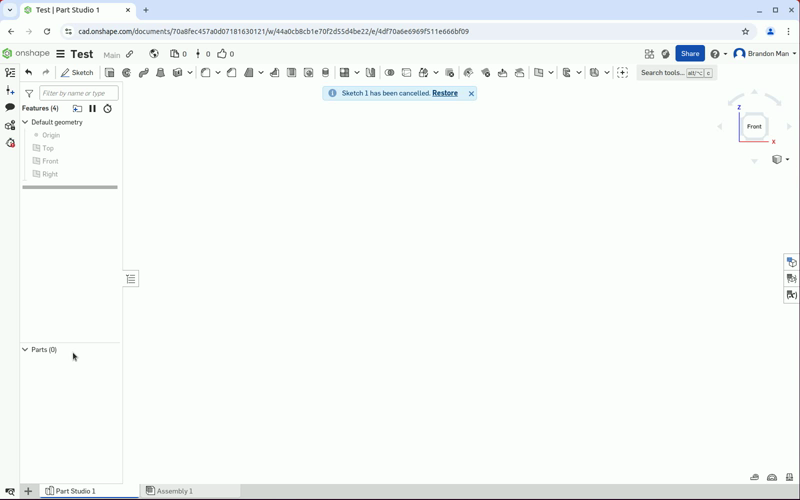
mouse_move(73, 352)
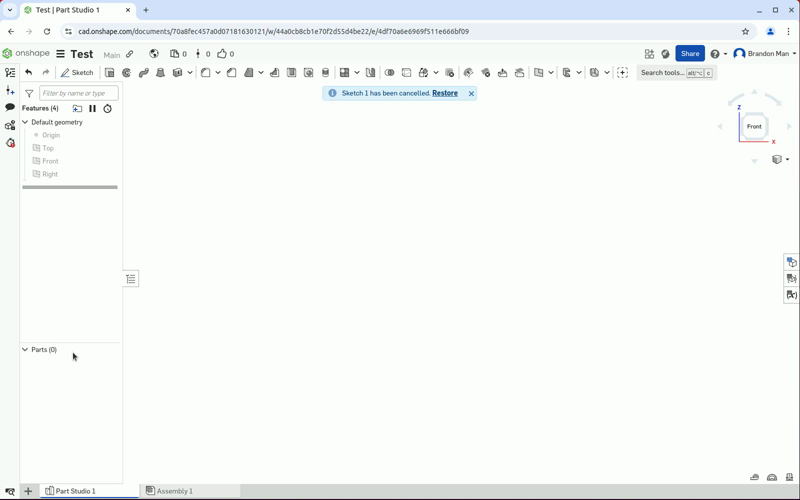
key(shift+y)
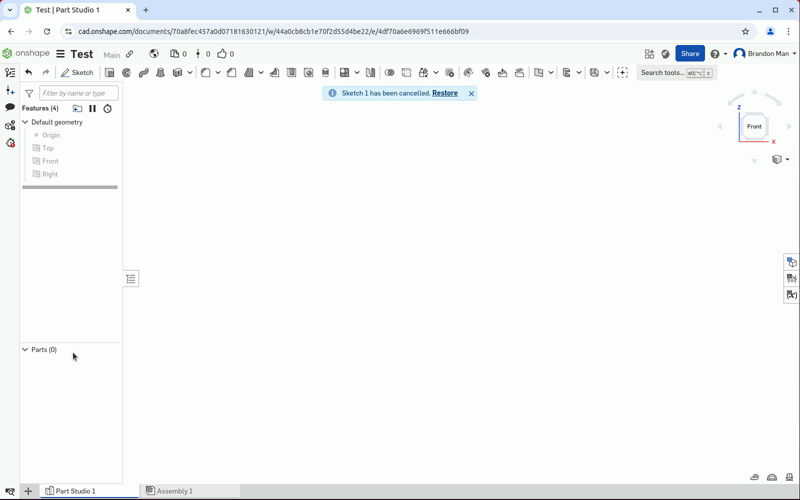
key(shift+s)
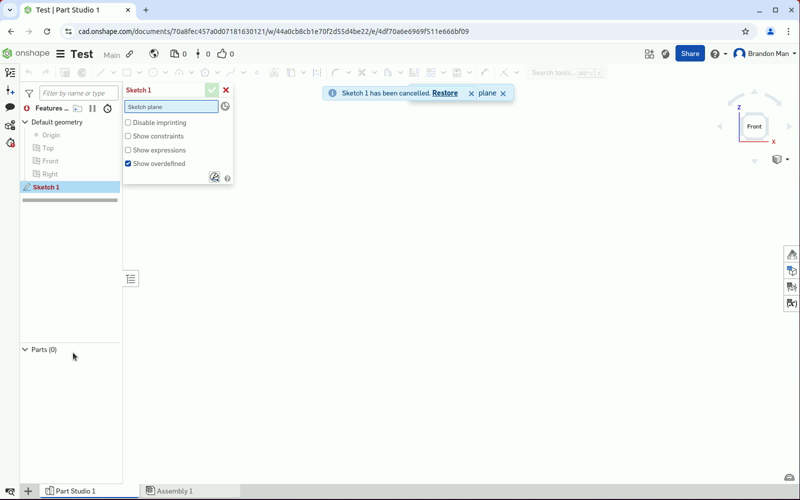
mouse_move(73, 163)
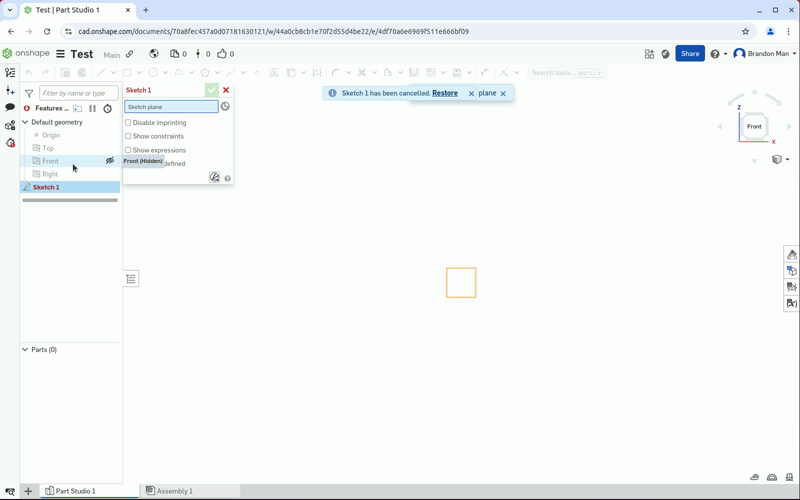
click(73, 163)
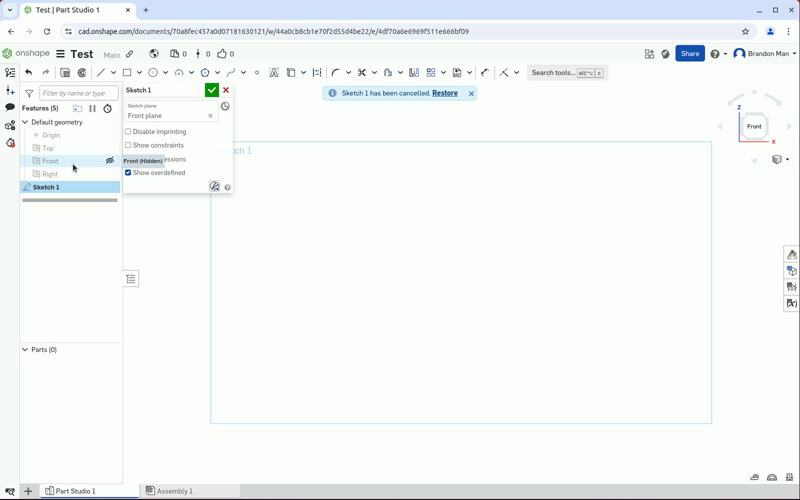
mouse_move(73, 352)
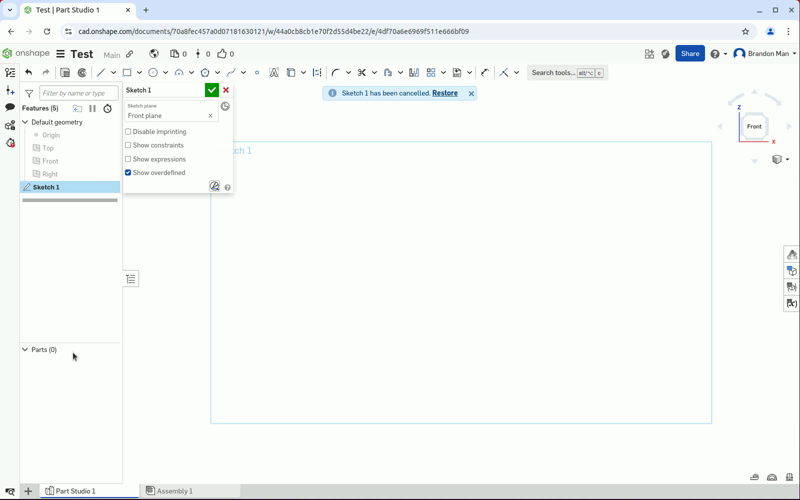
key(y)
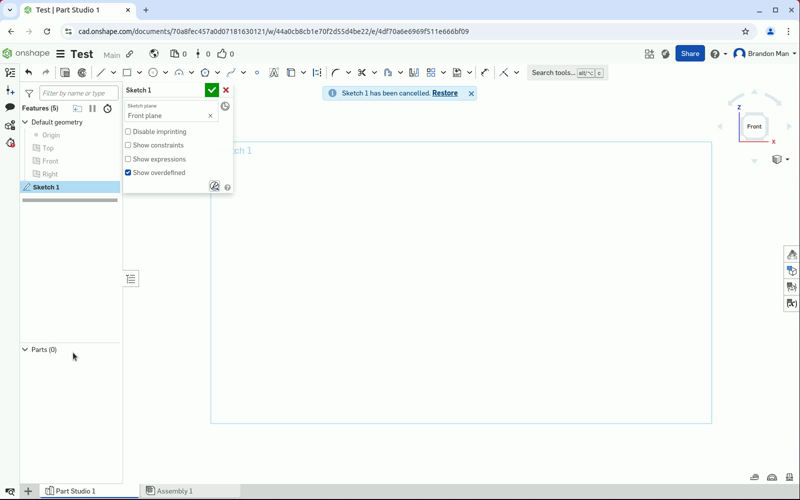
key(c)
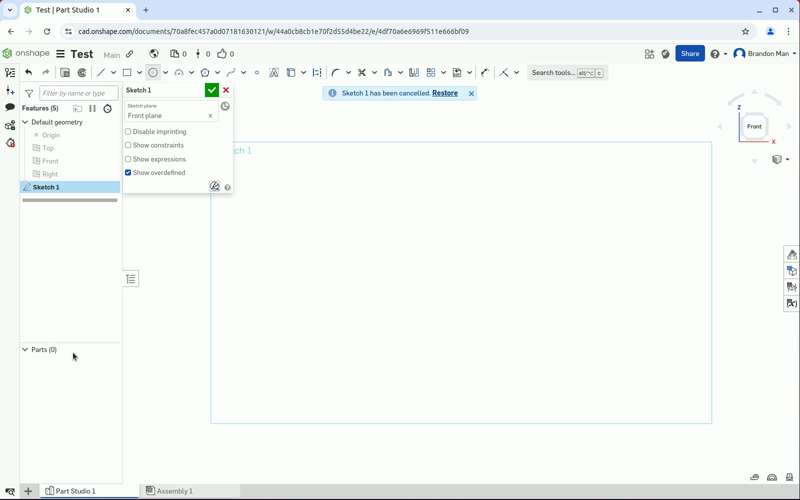
key_down(shift)
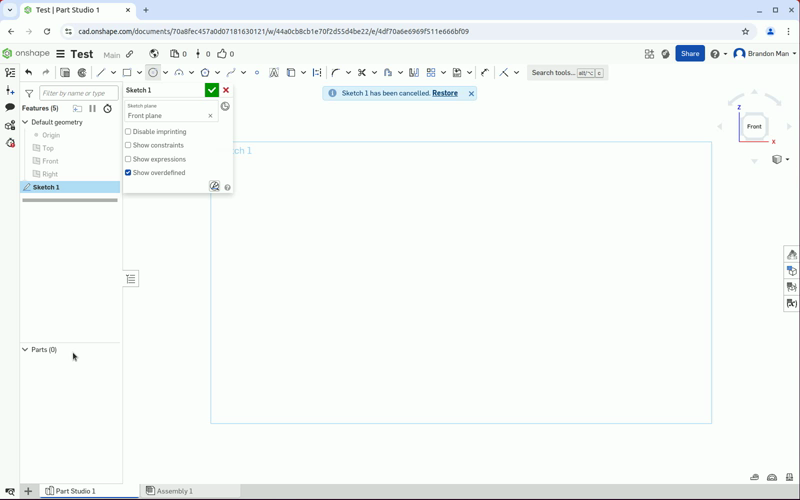
mouse_move(461, 282)
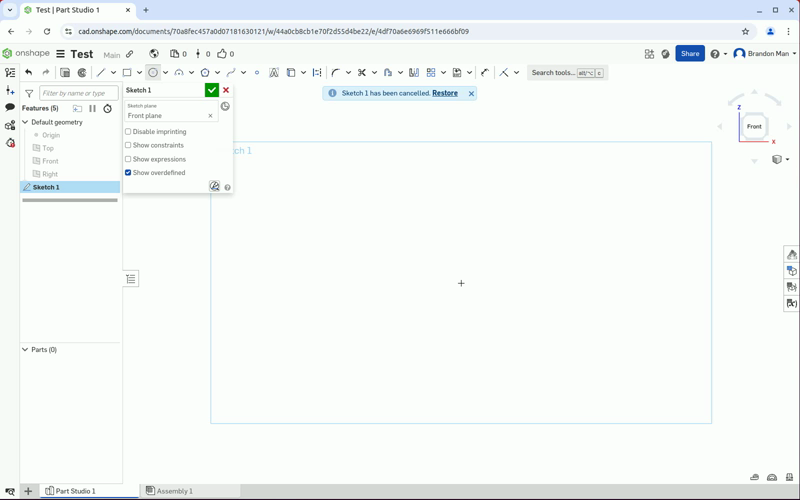
click(461, 282)
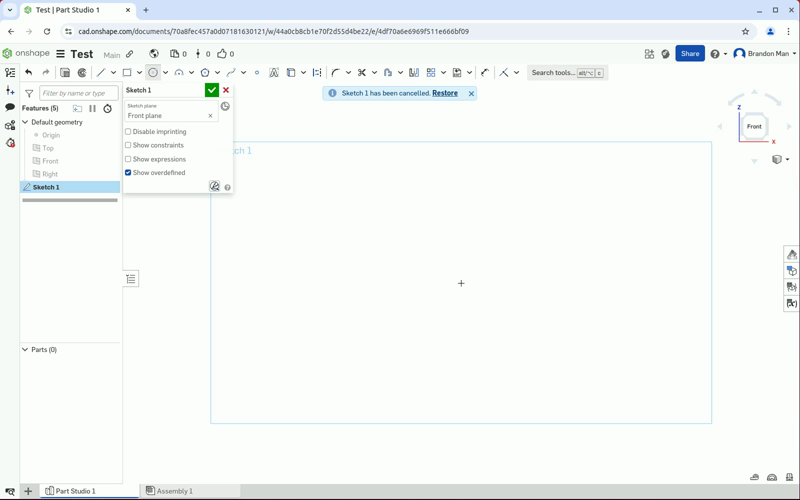
key_up(shift)
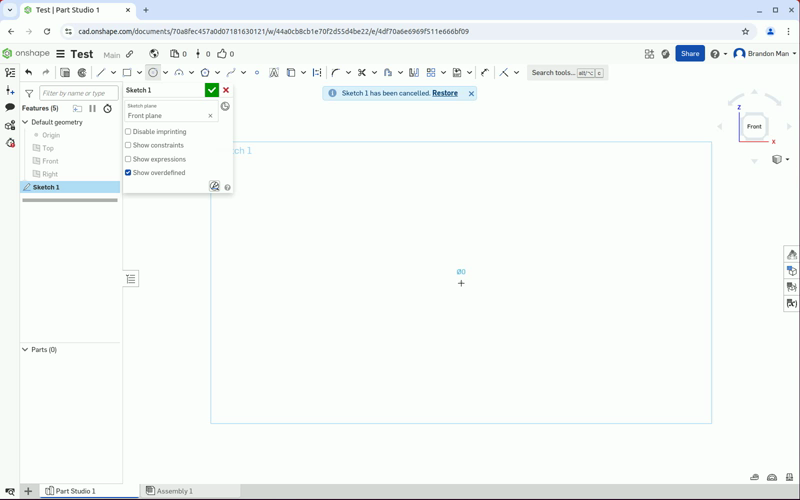
mouse_move(476, 282)
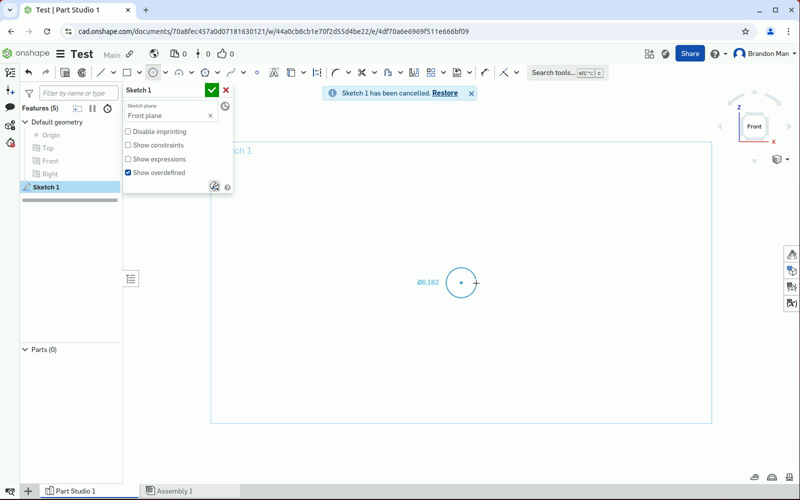
click(476, 282)
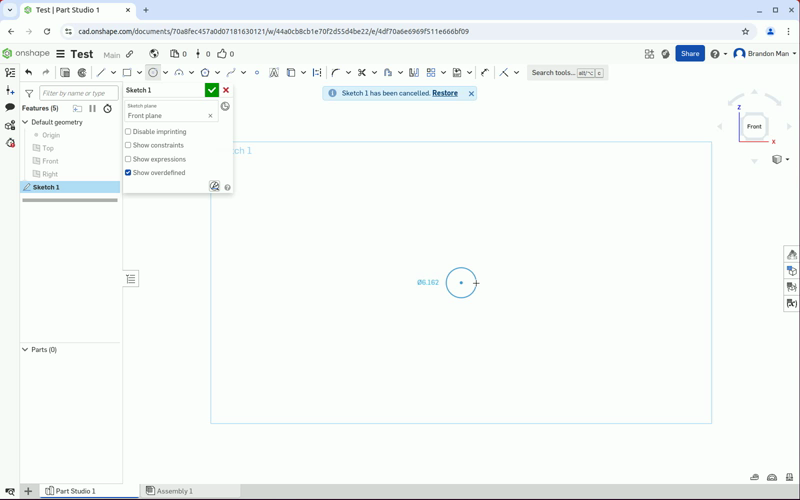
key(esc)
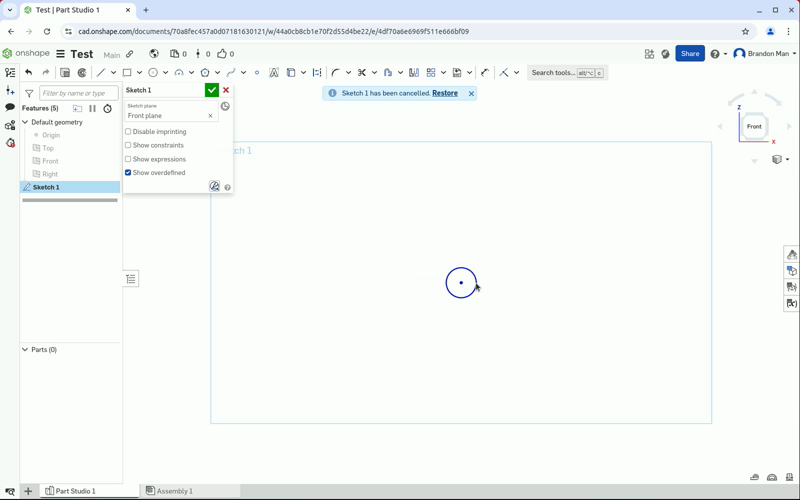
key(l)
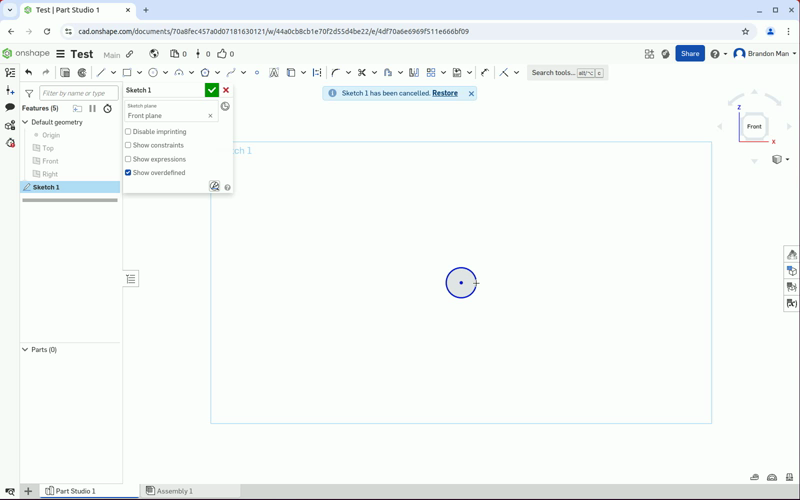
key_down(shift)
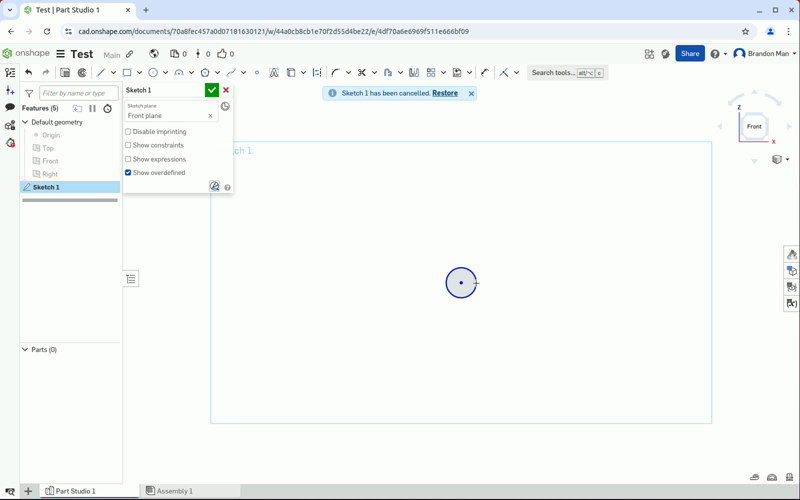
mouse_move(461, 310)
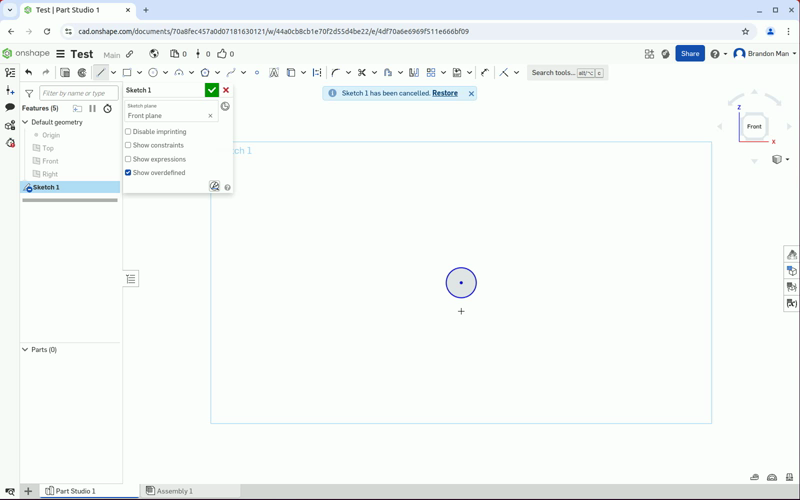
click(461, 310)
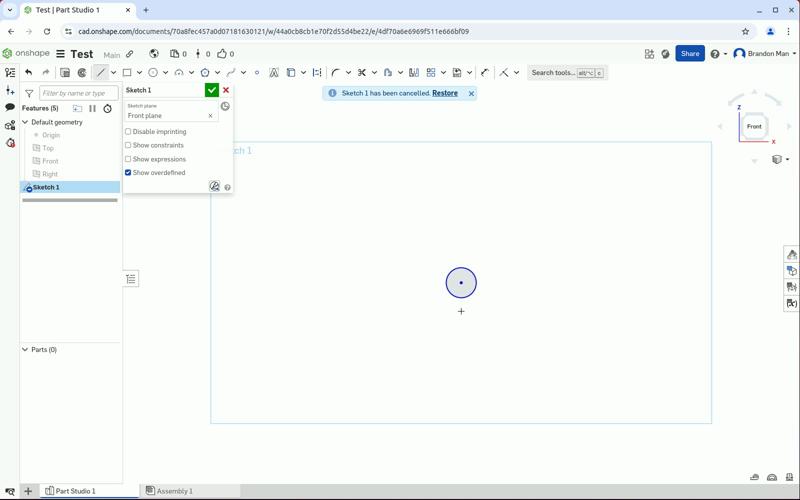
key_up(shift)
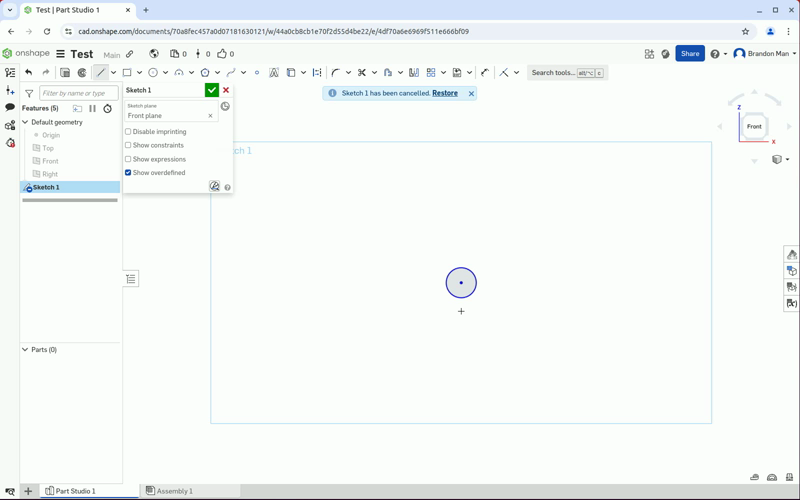
key_down(shift)
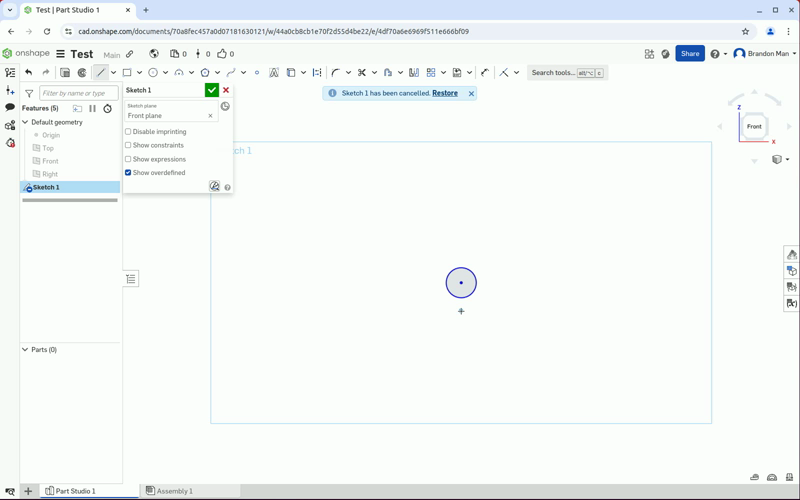
mouse_move(545, 310)
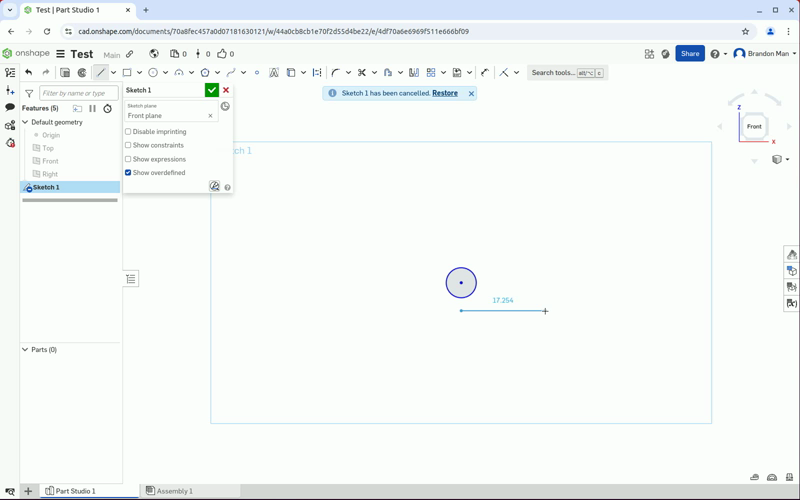
click(545, 310)
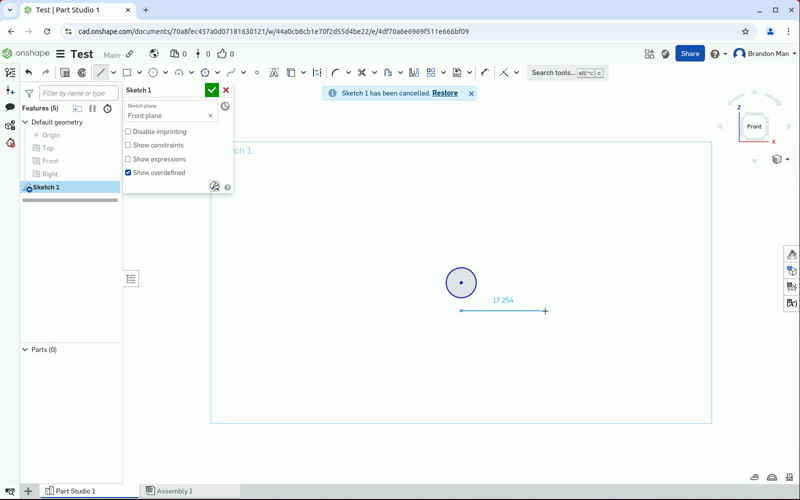
key_up(shift)
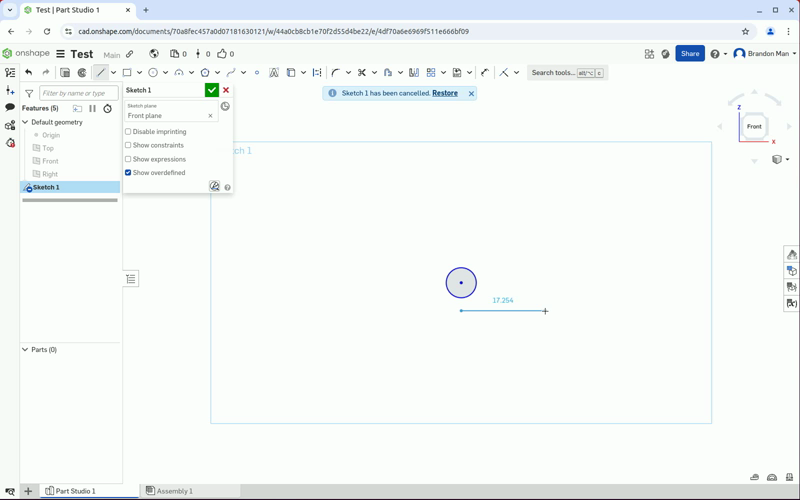
key(esc)
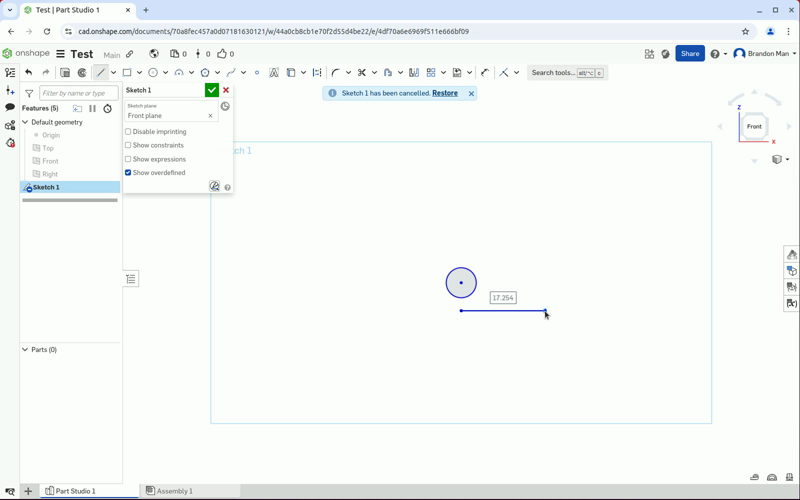
key(a)
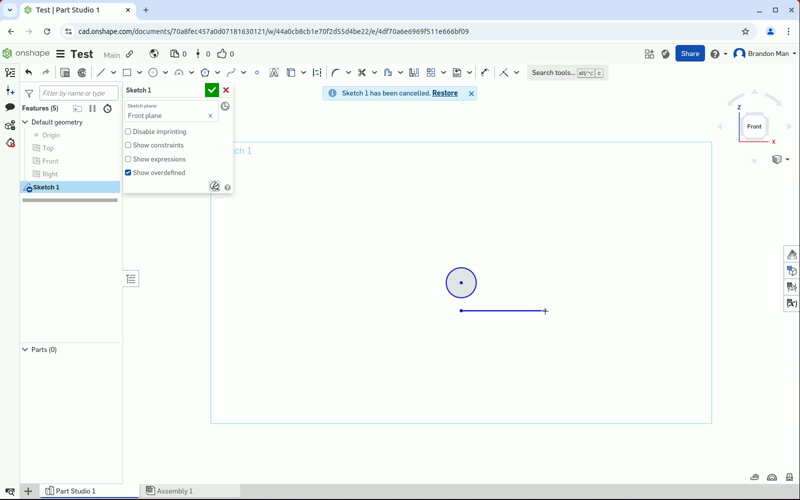
mouse_move(545, 310)
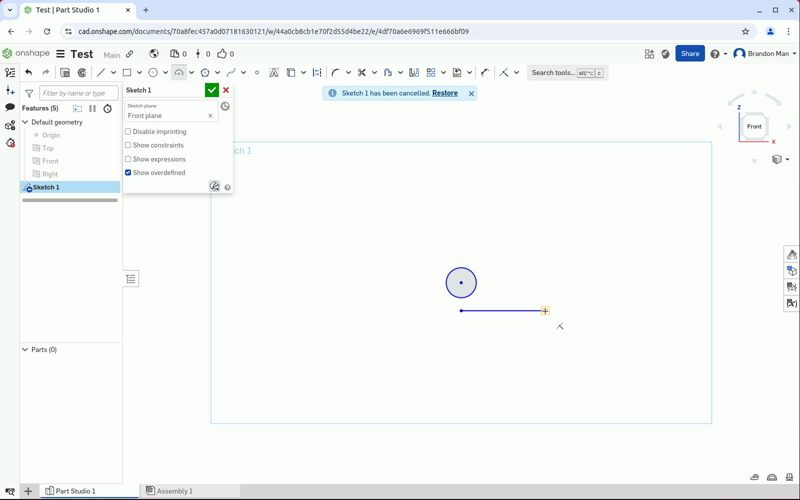
click(545, 310)
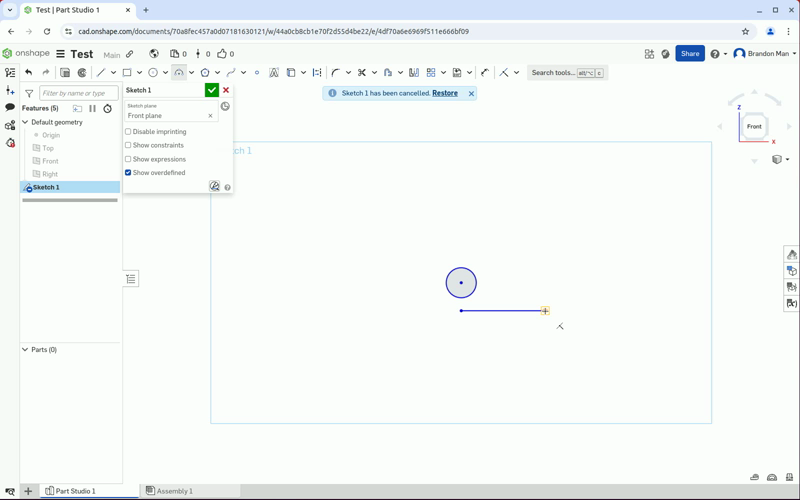
key_down(shift)
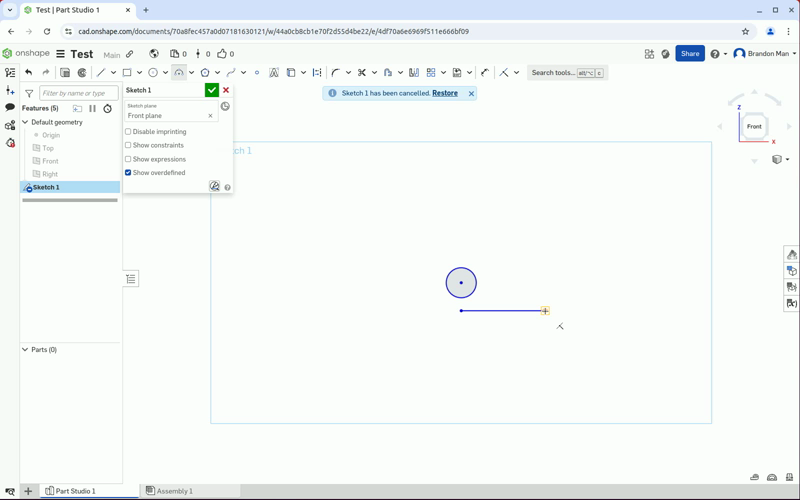
mouse_move(545, 255)
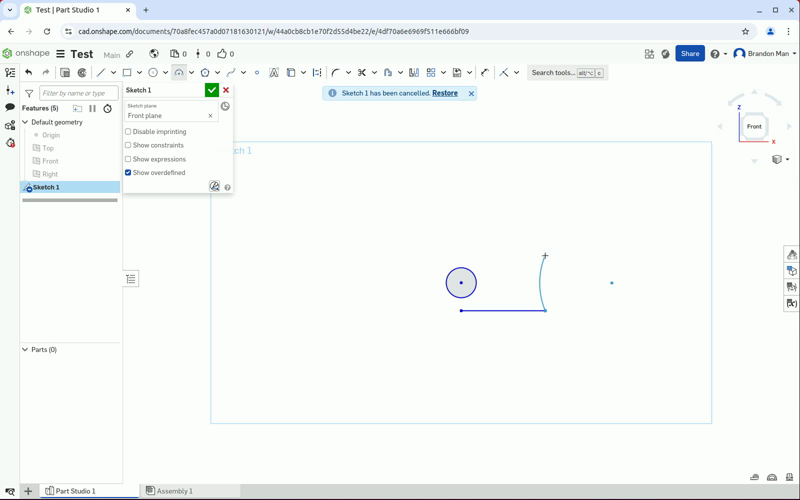
click(545, 255)
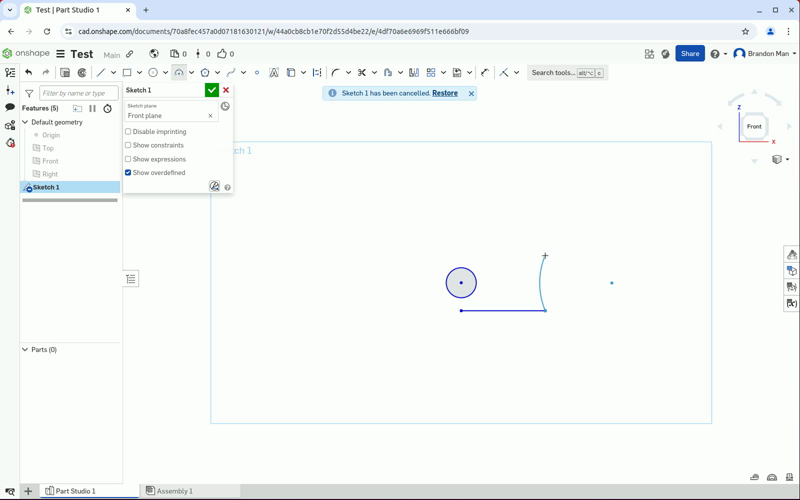
mouse_move(573, 282)
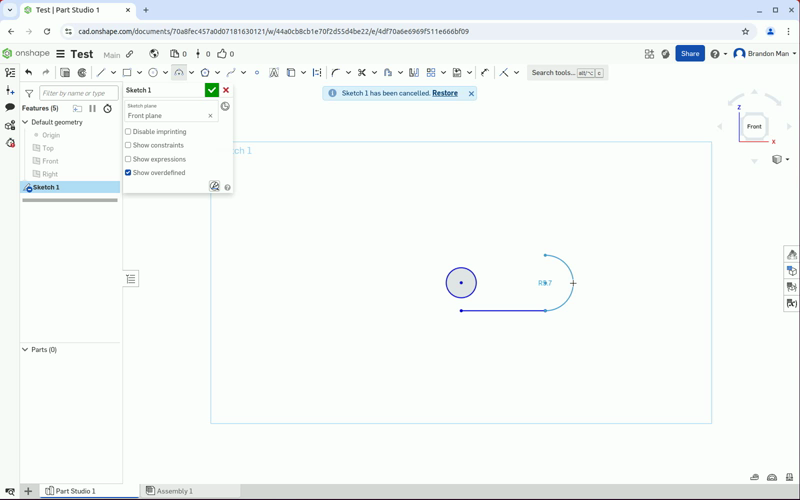
click(573, 282)
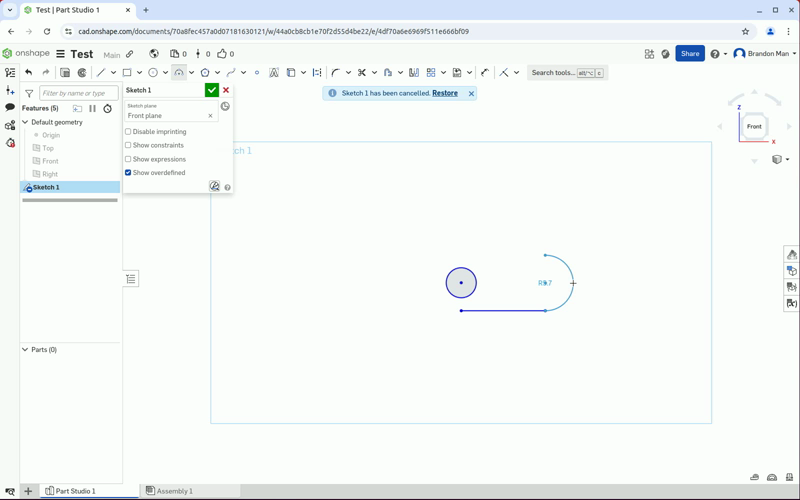
key_up(shift)
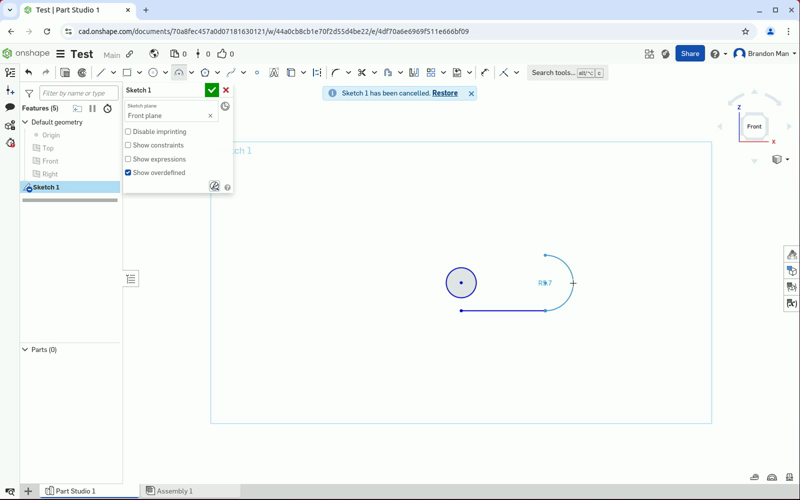
key(esc)
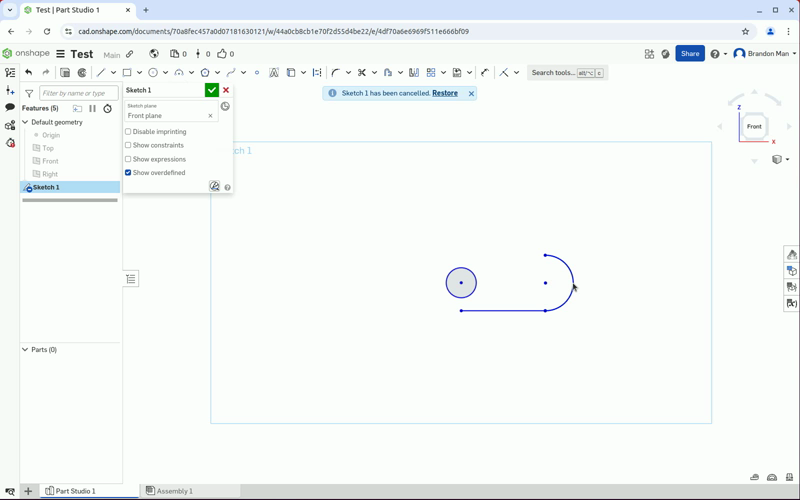
key(l)
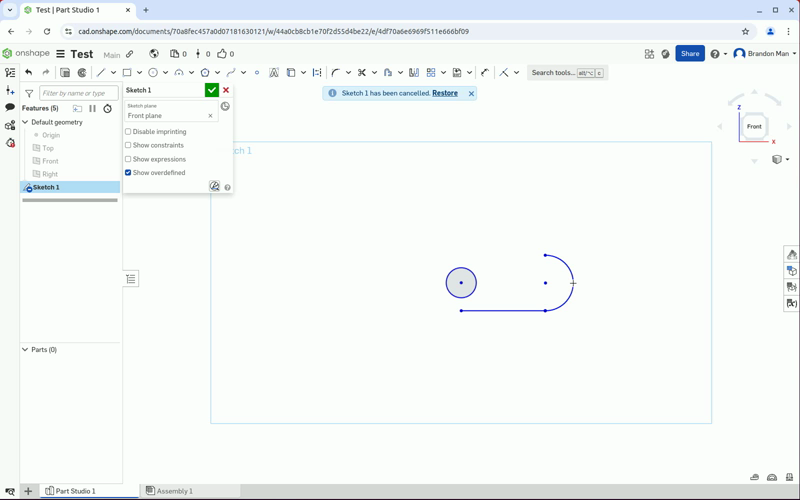
mouse_move(545, 255)
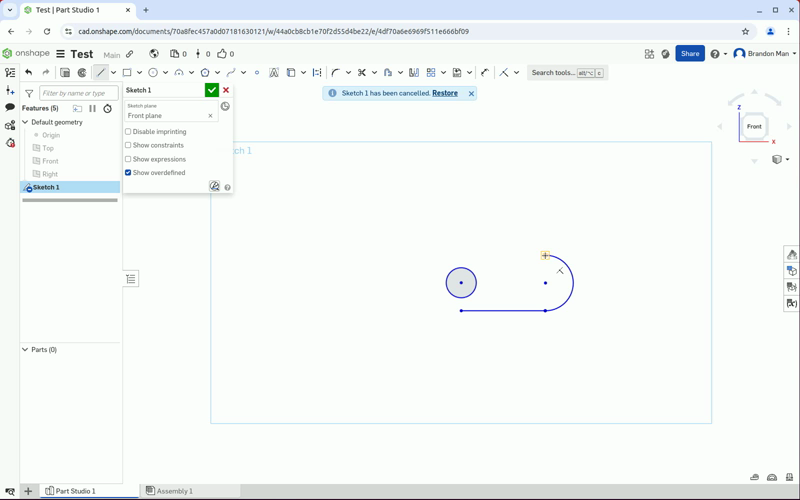
click(545, 255)
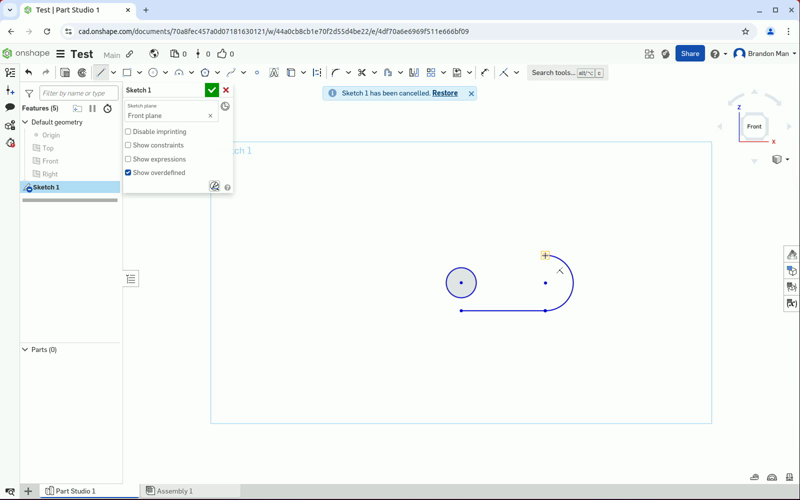
key_down(shift)
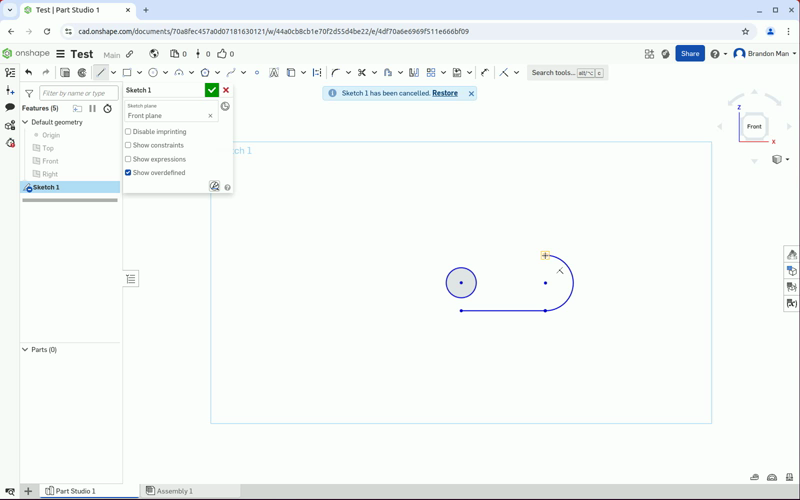
mouse_move(461, 255)
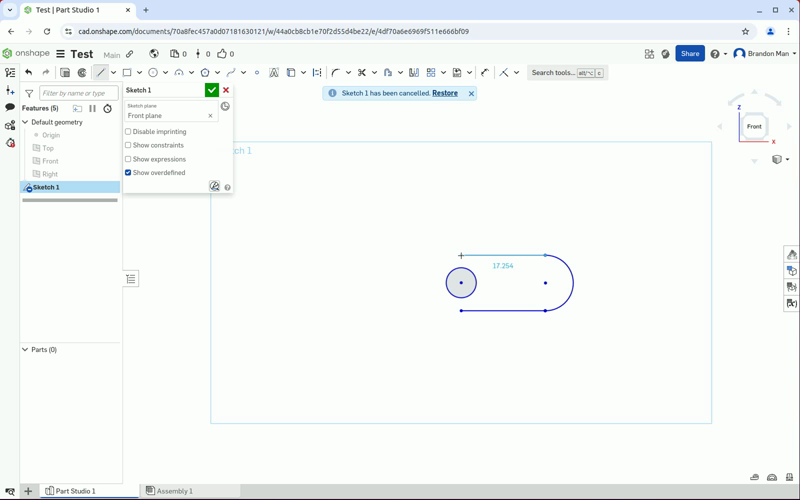
click(461, 255)
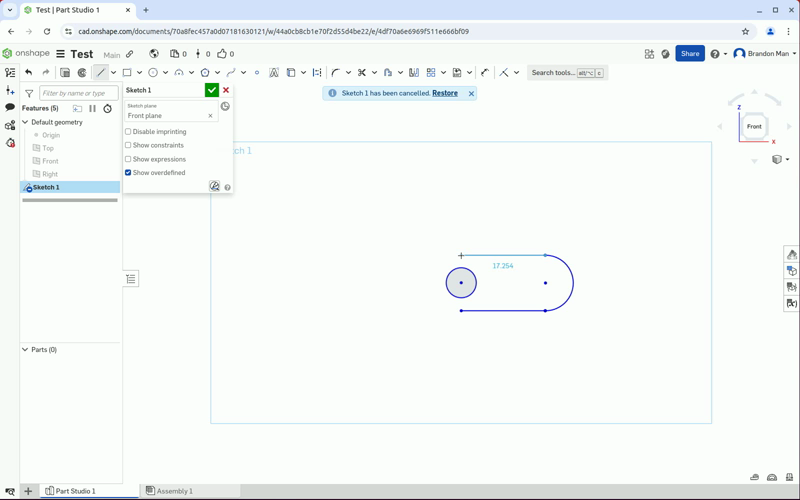
key_up(shift)
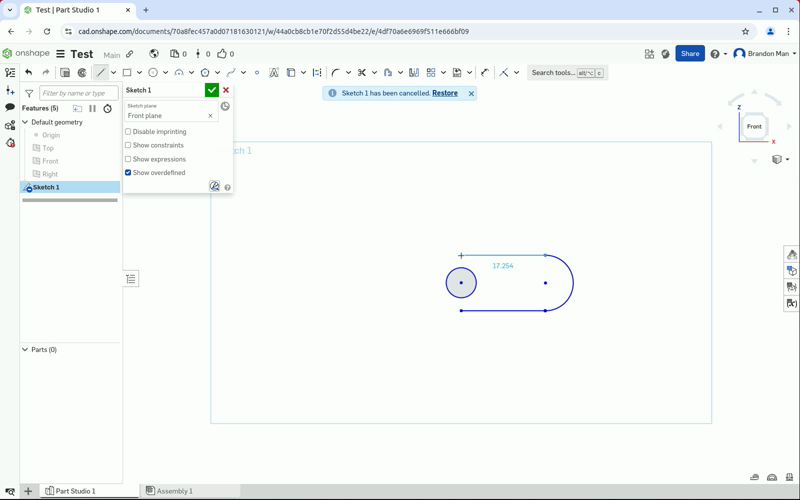
key(esc)
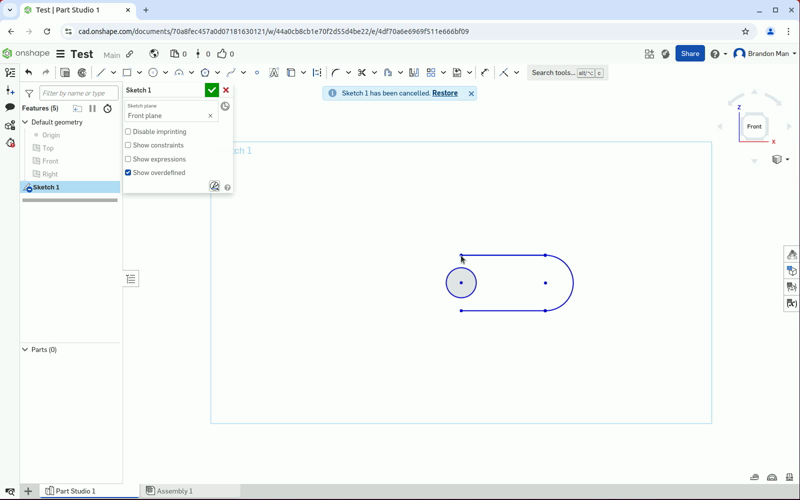
key(a)
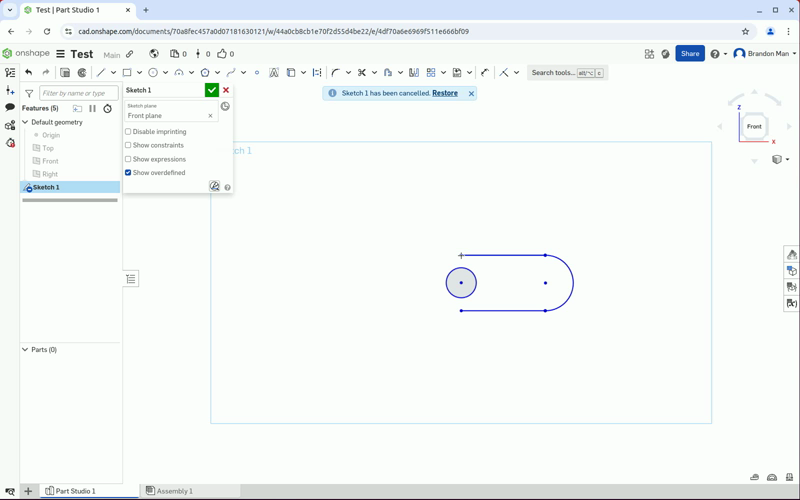
mouse_move(461, 255)
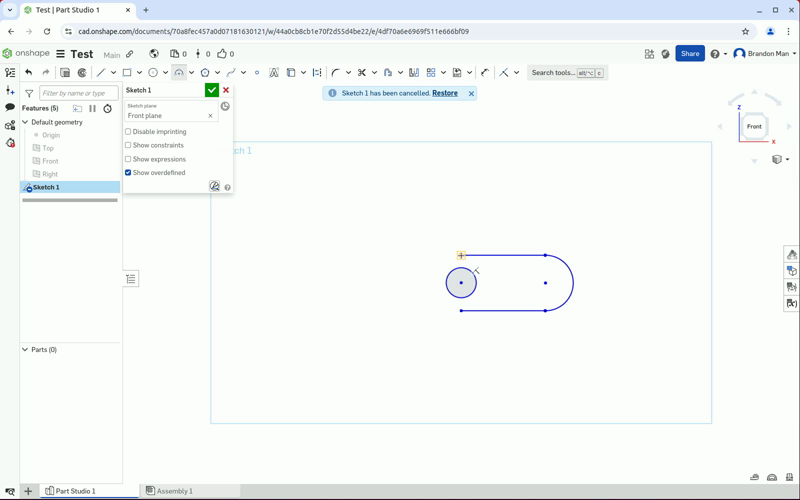
click(461, 255)
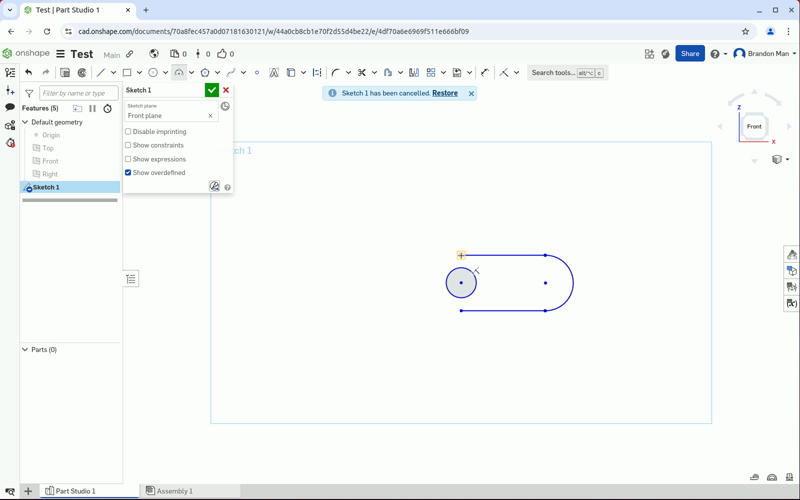
mouse_move(461, 310)
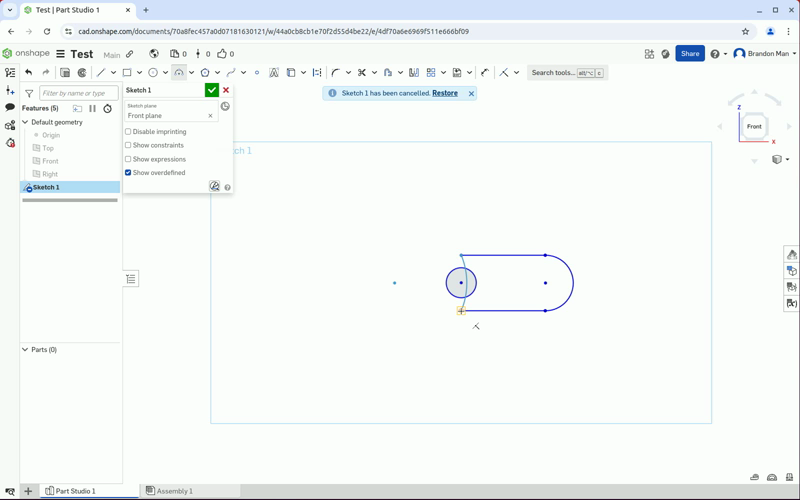
click(461, 310)
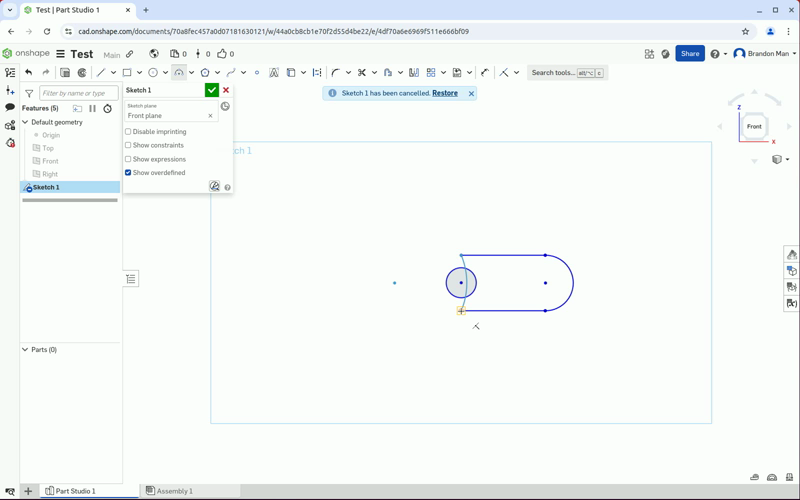
key_down(shift)
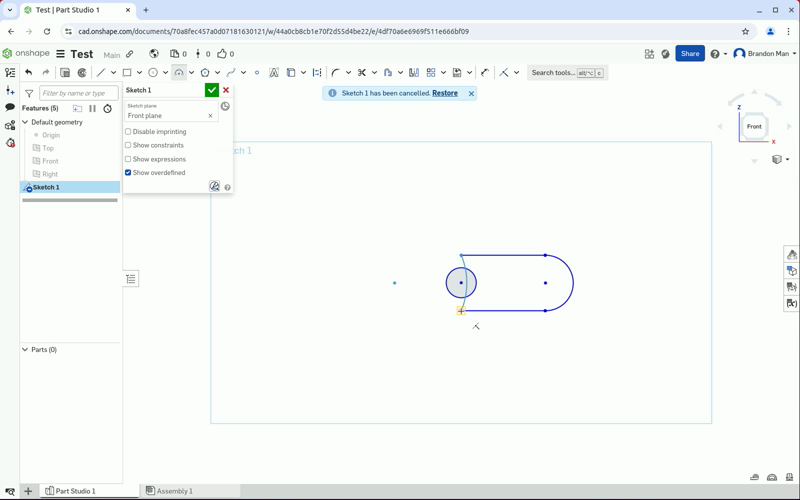
mouse_move(489, 282)
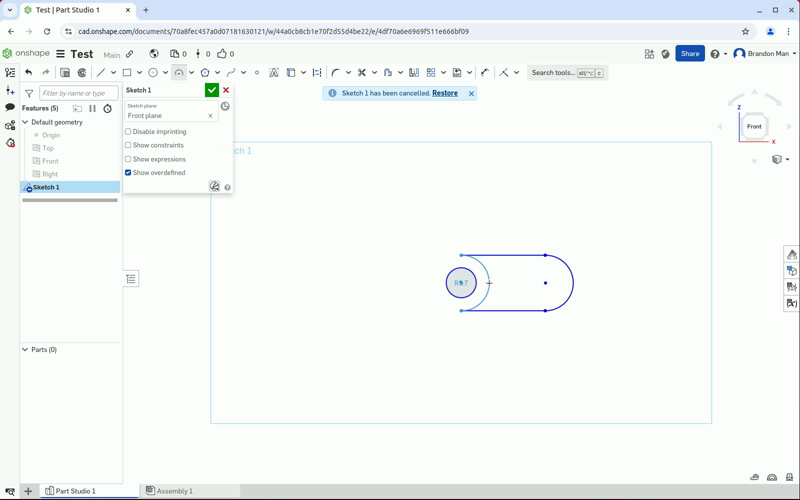
click(489, 282)
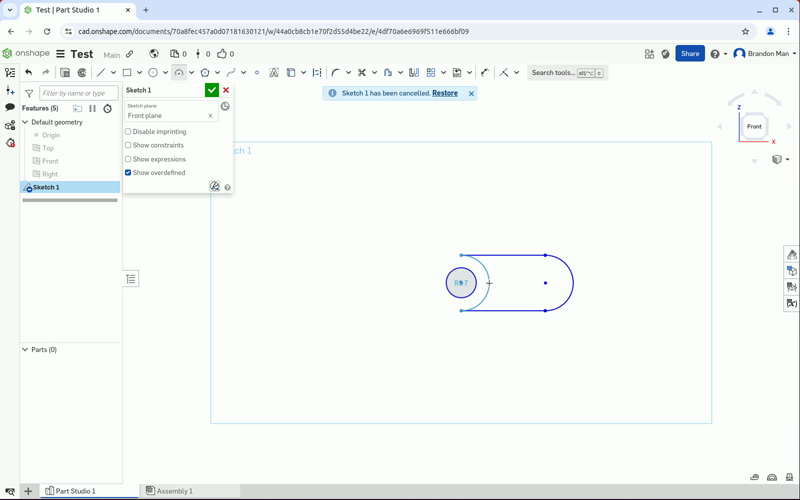
key_up(shift)
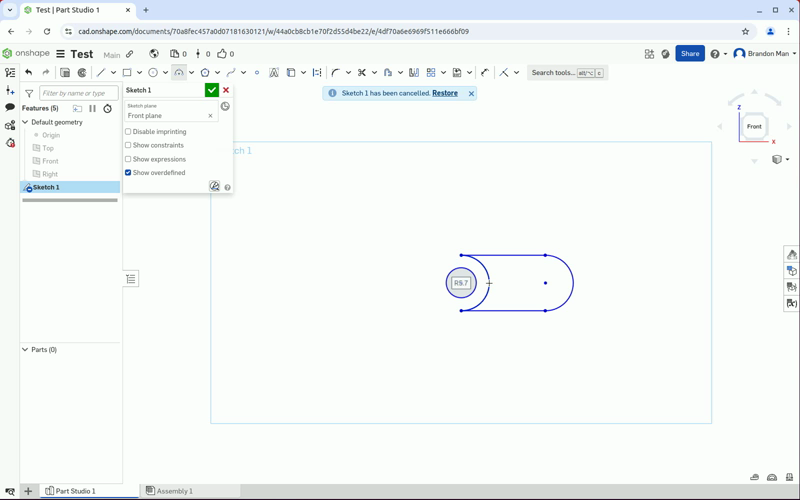
key(esc)
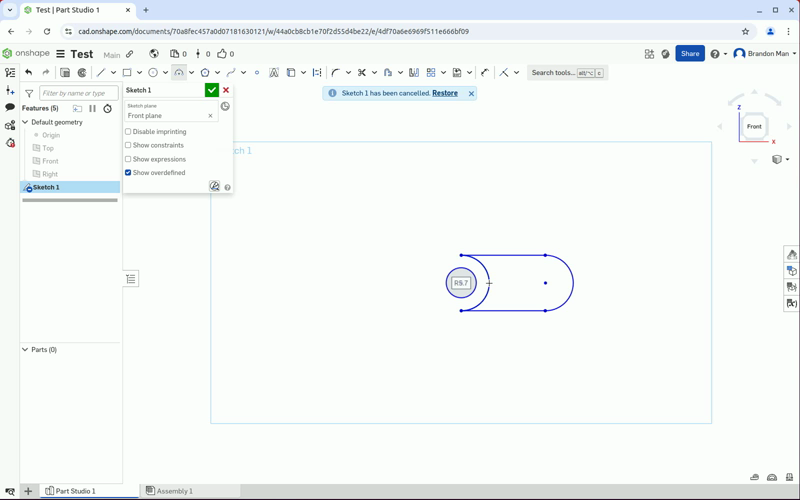
key(c)
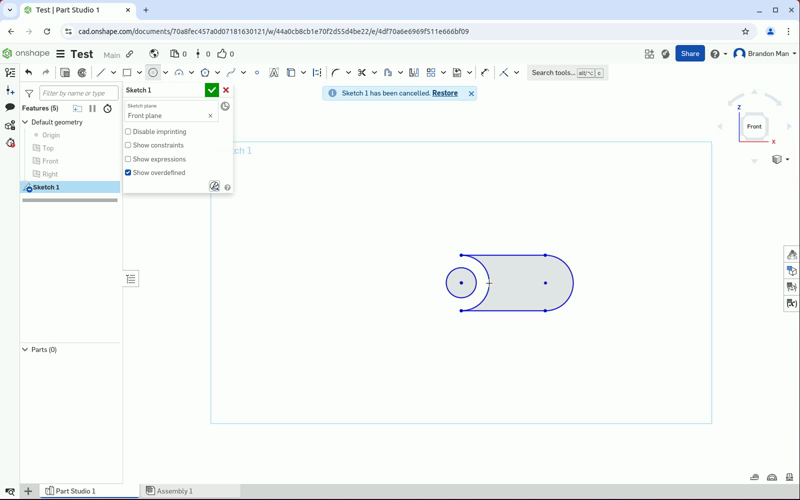
key_down(shift)
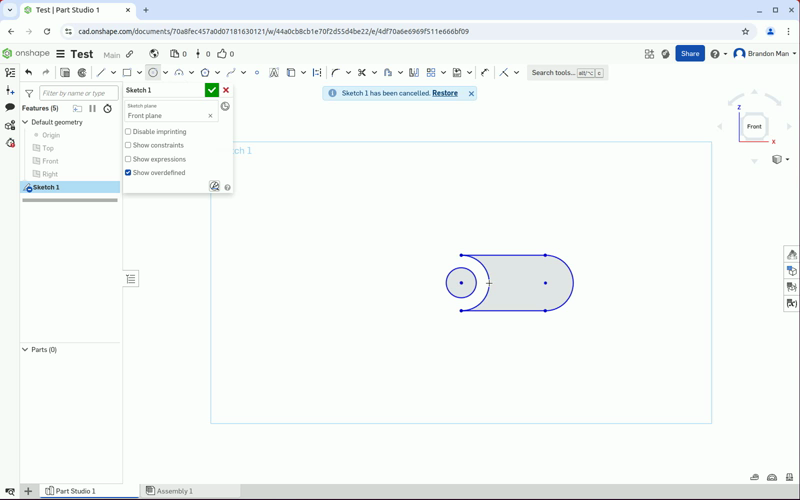
mouse_move(545, 282)
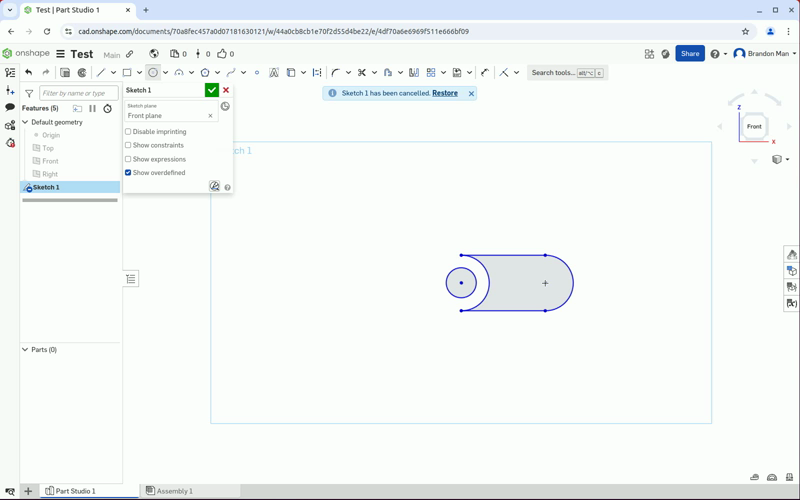
click(545, 282)
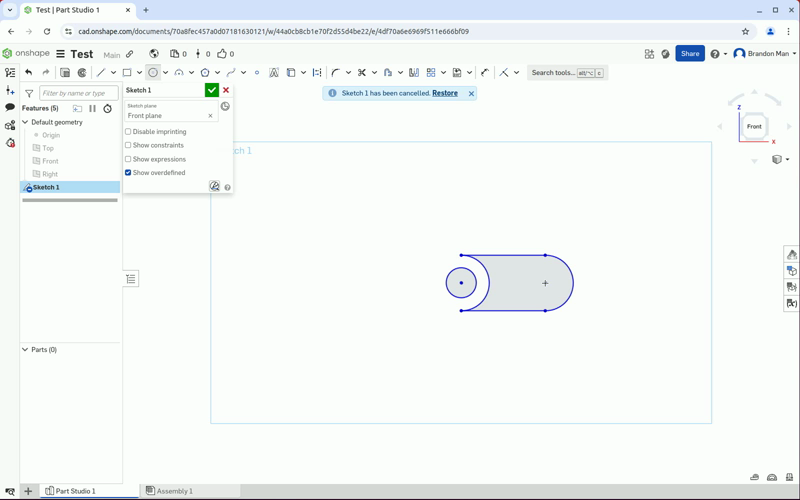
key_up(shift)
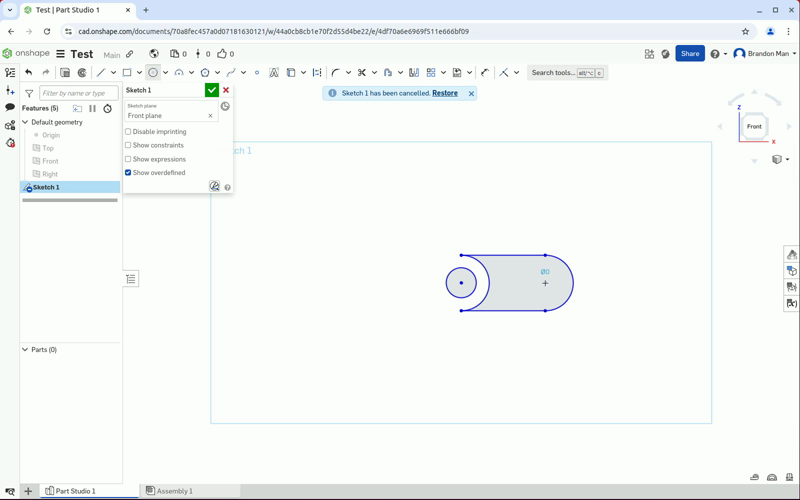
mouse_move(559, 282)
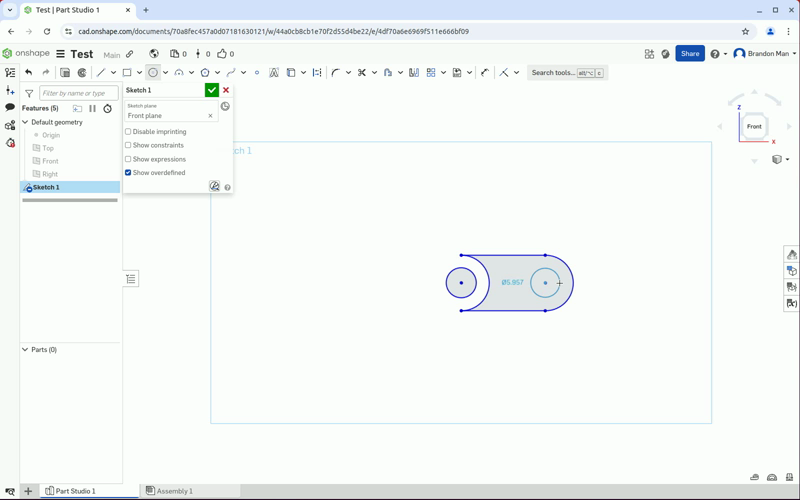
click(559, 282)
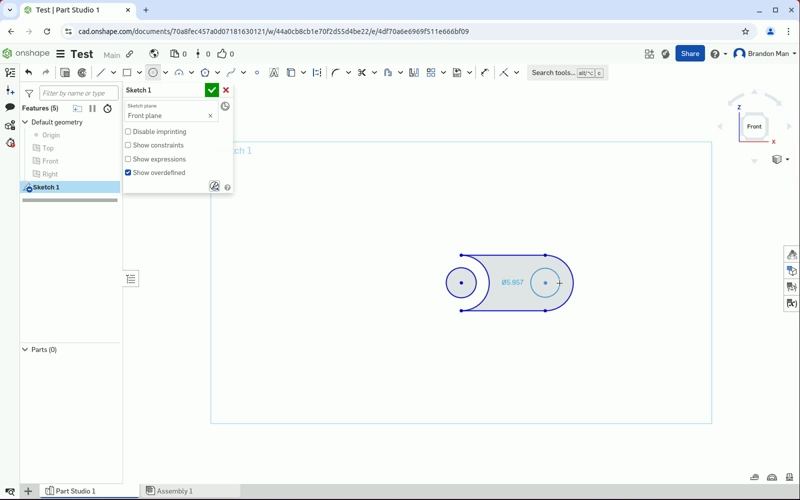
key(esc)
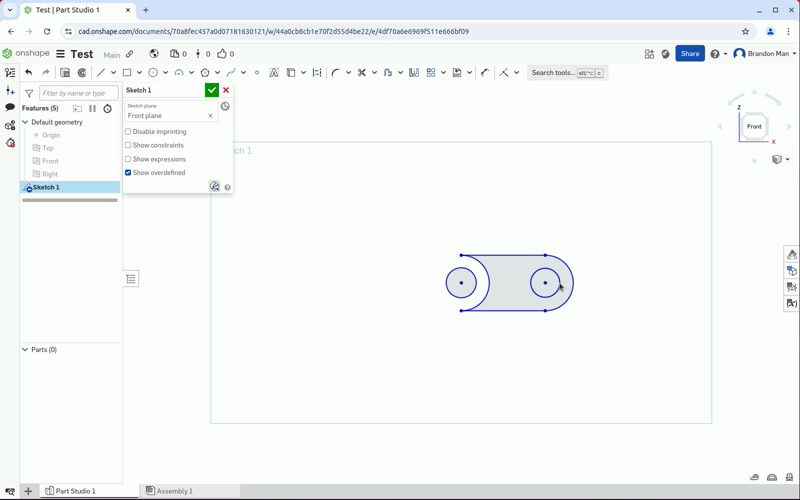
mouse_move(503, 268)
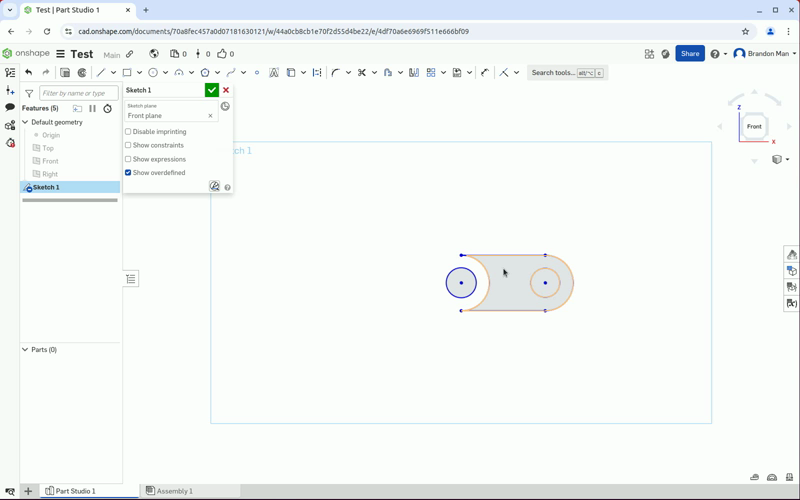
click(503, 268)
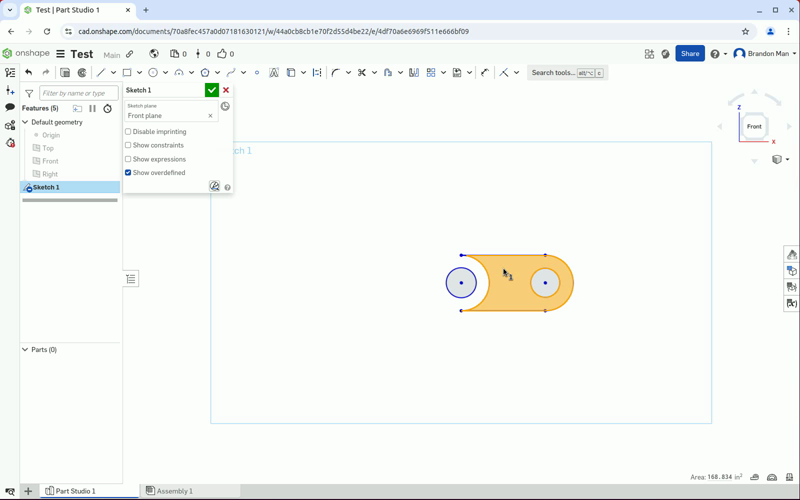
mouse_move(73, 352)
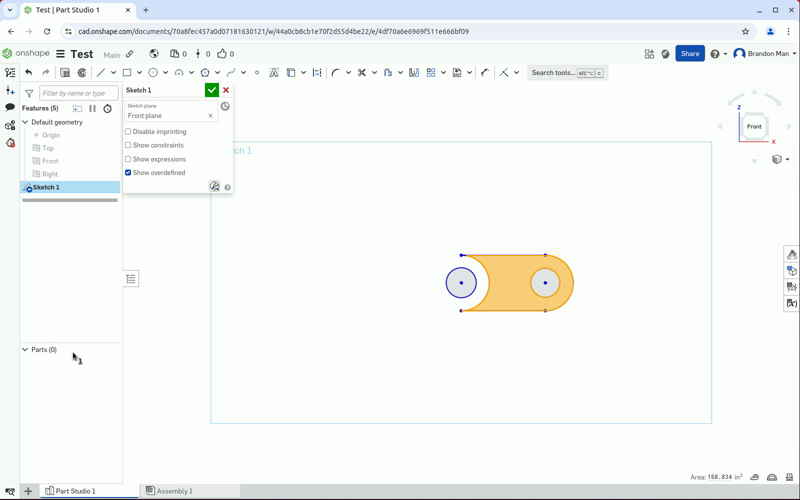
key(shift+y)
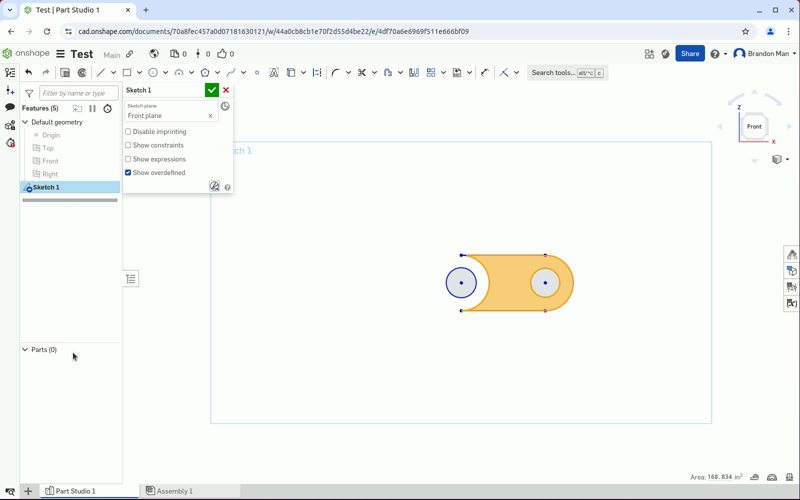
key(shift+e)
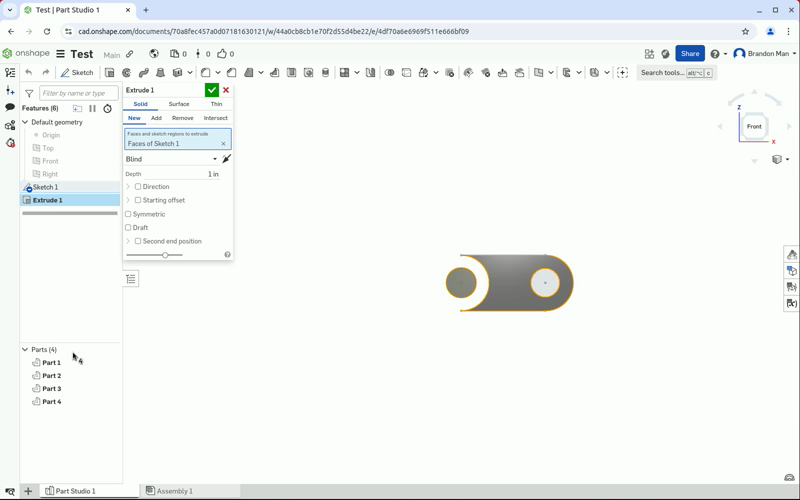
mouse_move(143, 106)
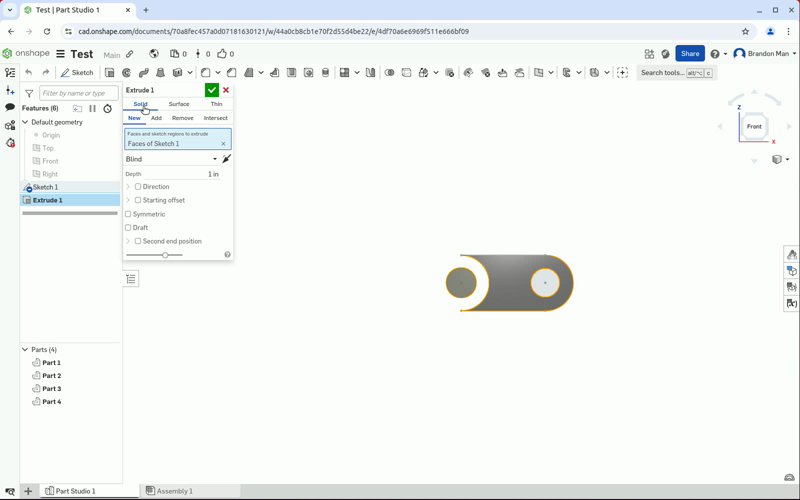
click(143, 106)
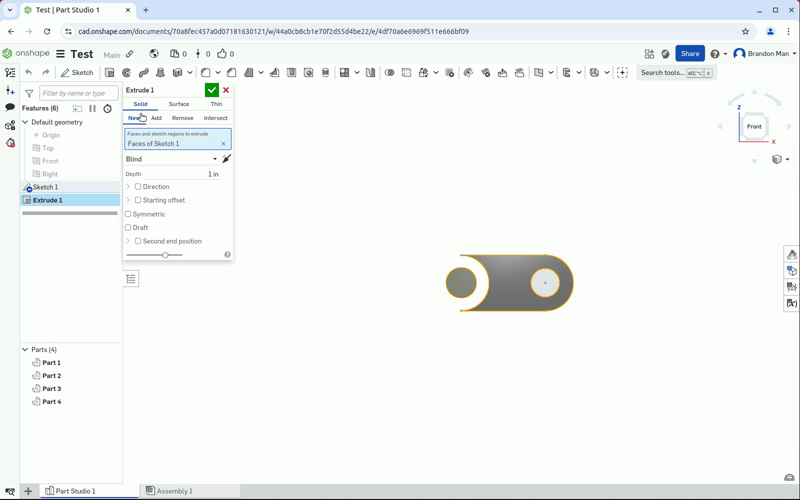
mouse_move(137, 120)
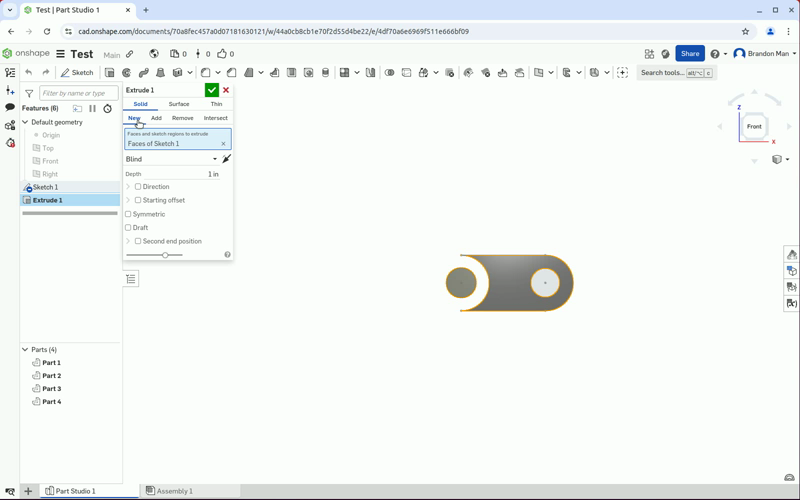
click(137, 120)
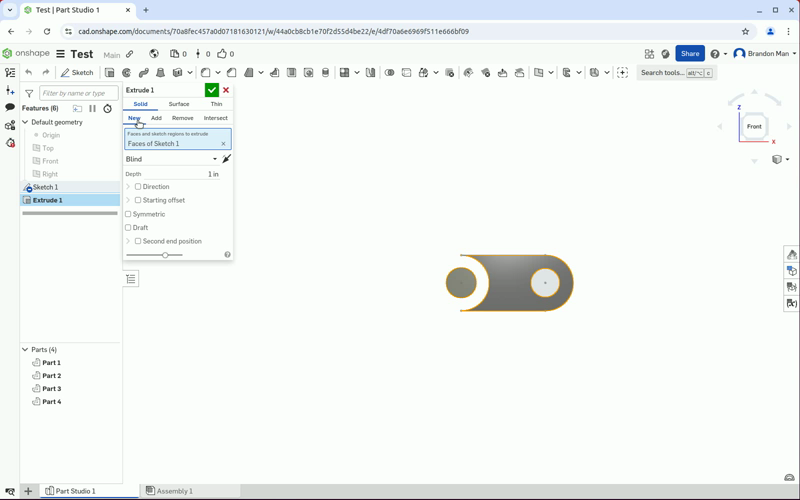
key(tab, 4)
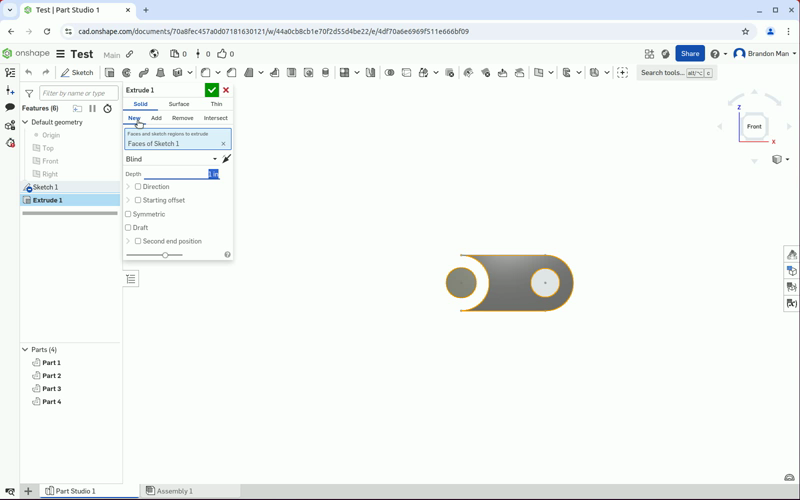
text(2.889)
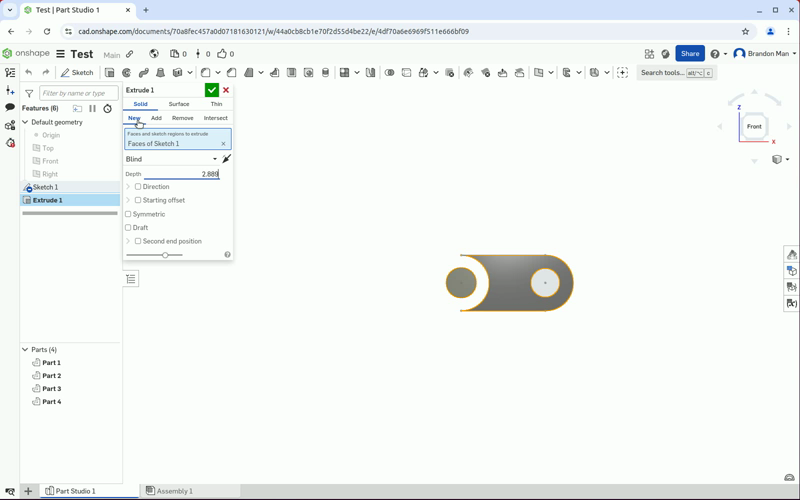
key(enter)
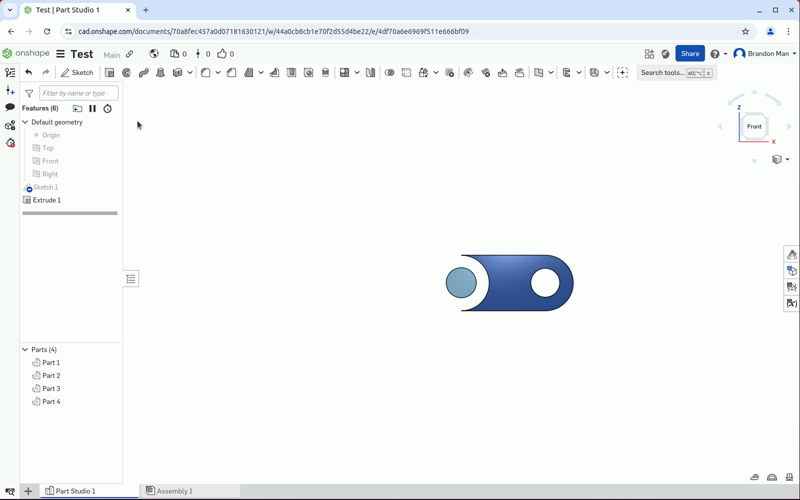
key(shift+h)
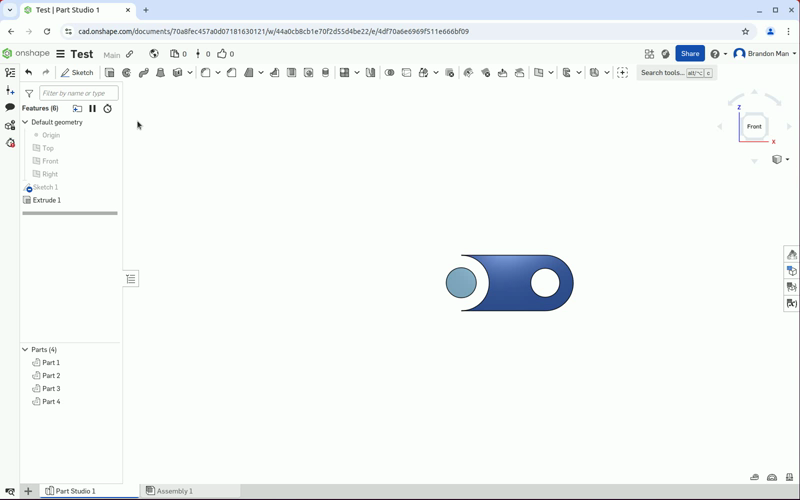
key(shift+h)
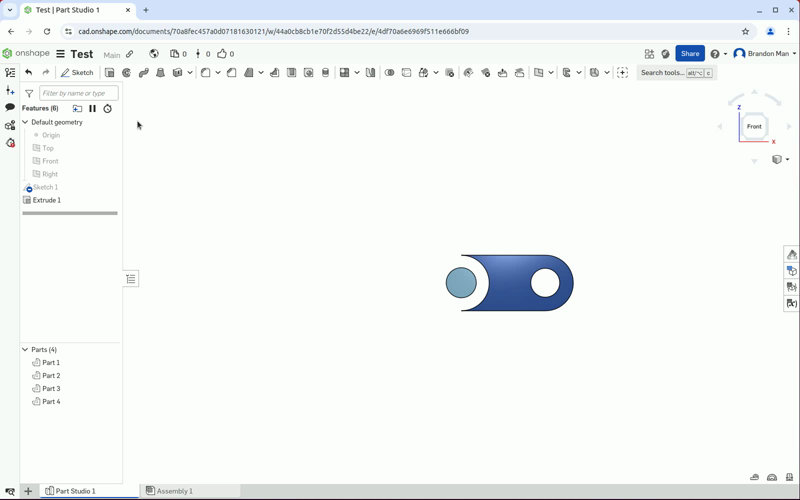
mouse_move(73, 189)
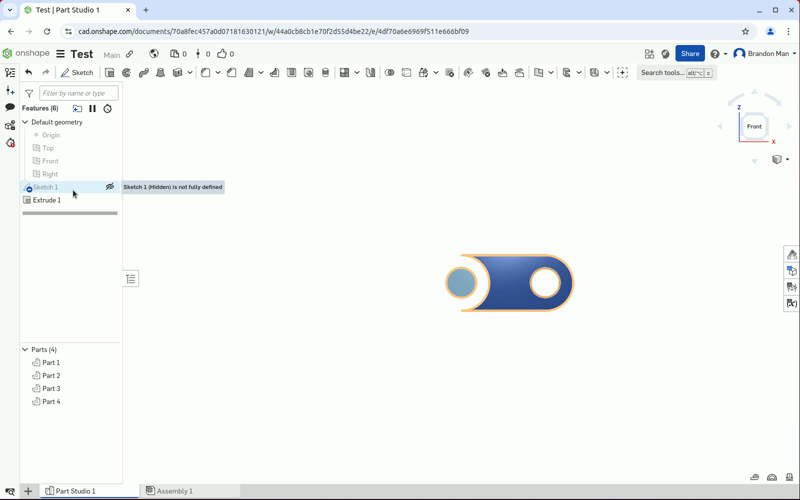
click(73, 189)
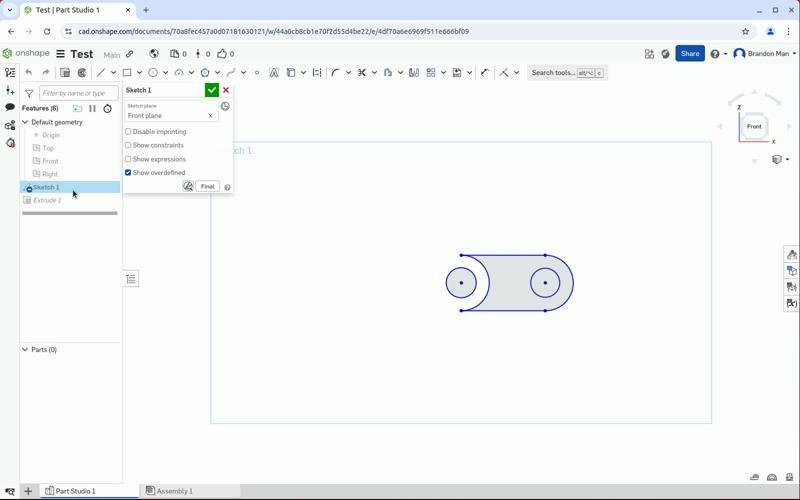
mouse_move(229, 92)
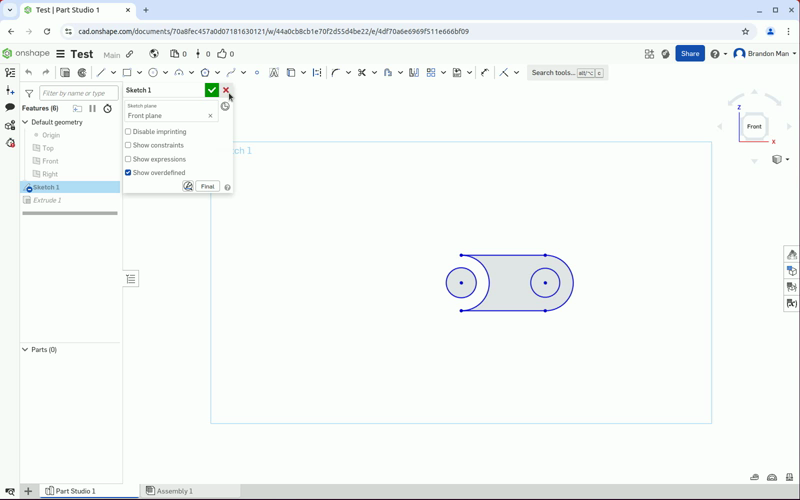
click(229, 92)
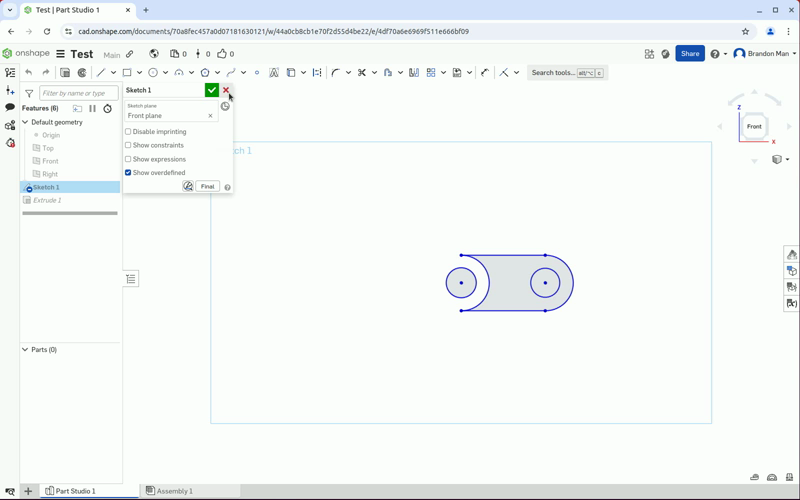
key(shift+s)
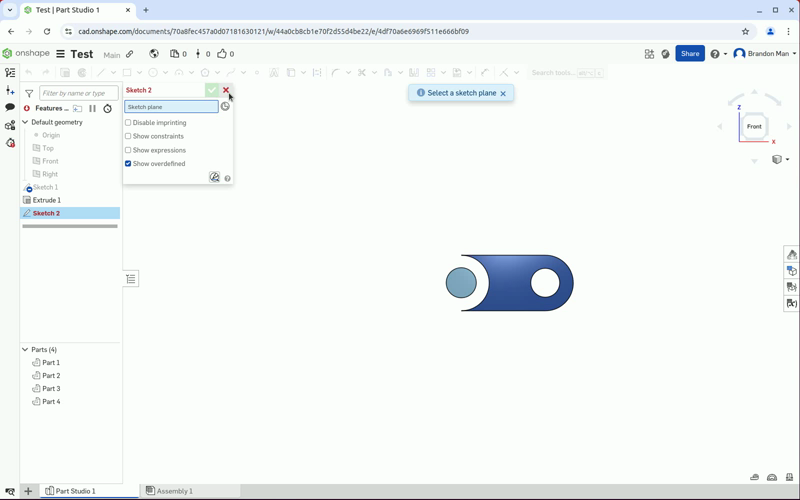
mouse_move(73, 163)
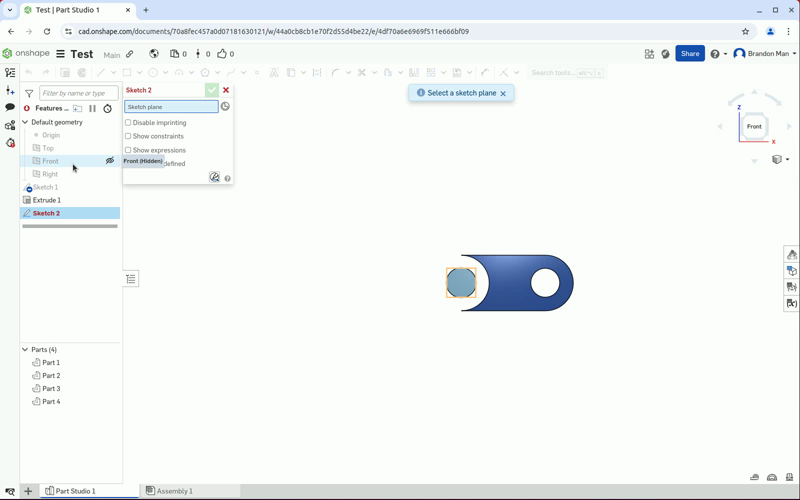
click(73, 163)
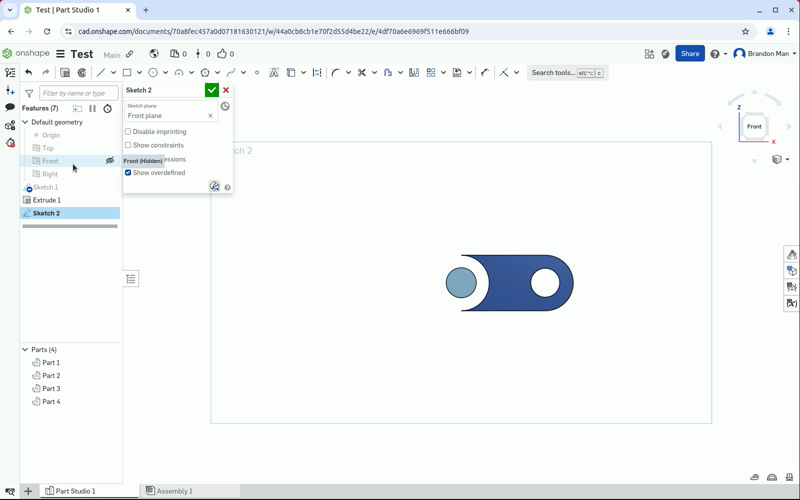
mouse_move(73, 352)
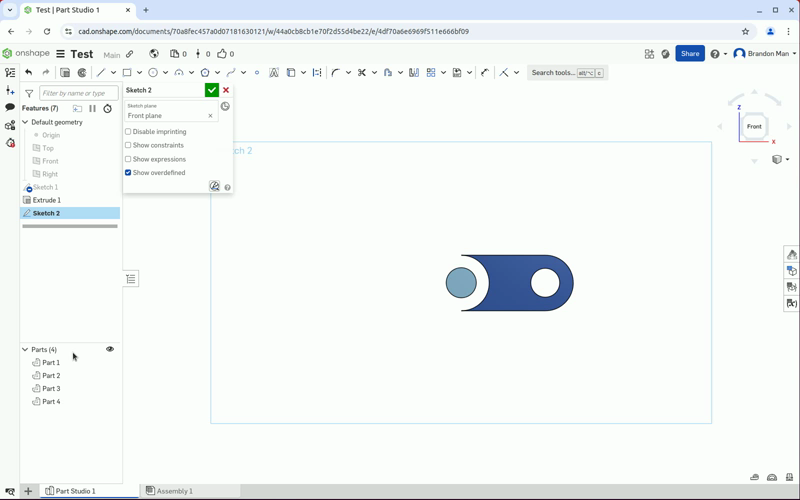
key(y)
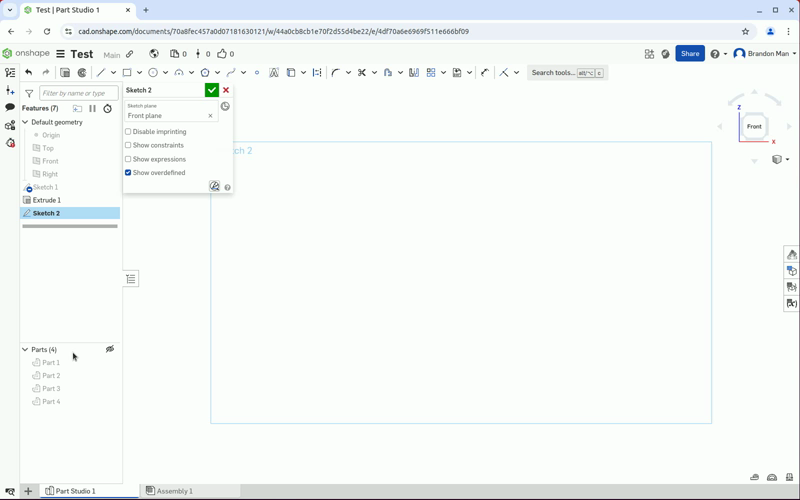
key(c)
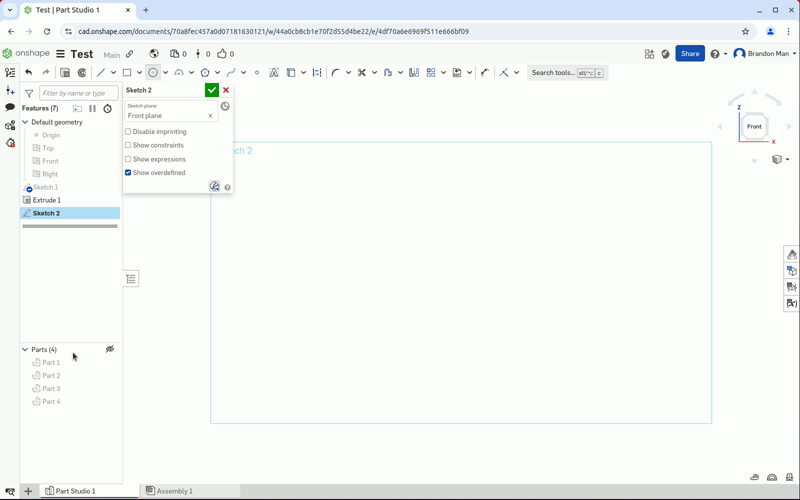
key_down(shift)
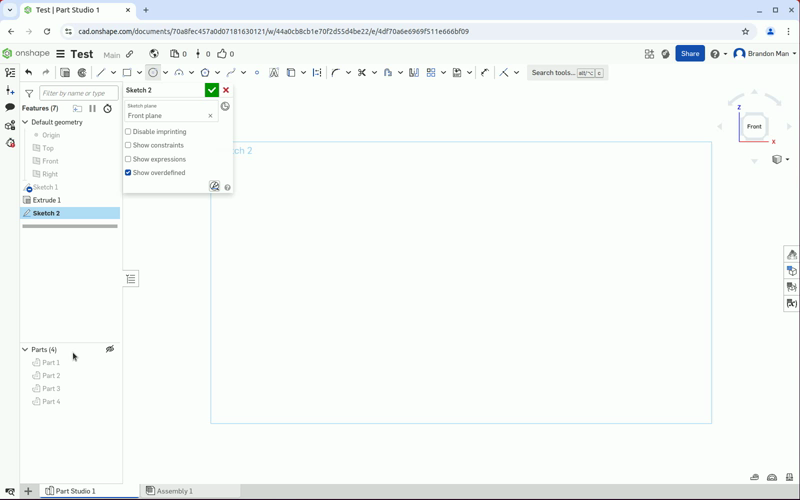
mouse_move(545, 282)
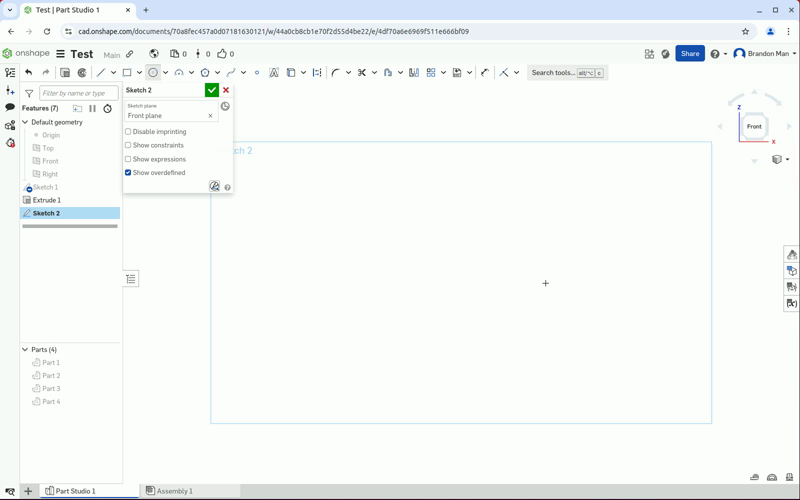
click(545, 282)
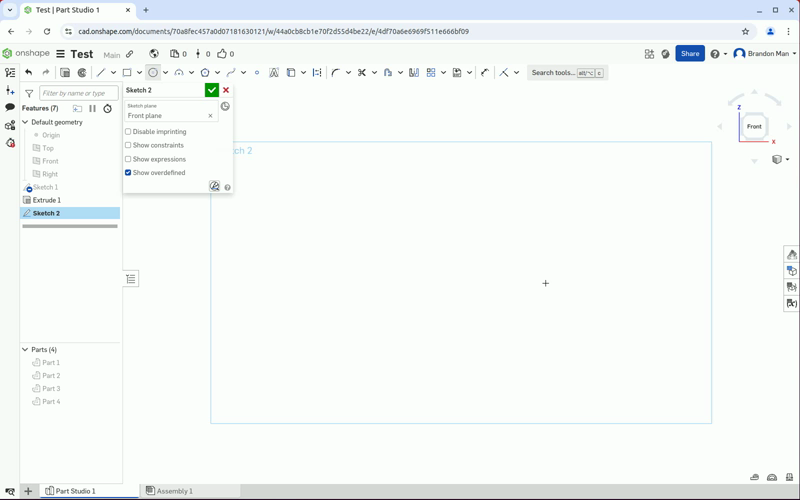
key_up(shift)
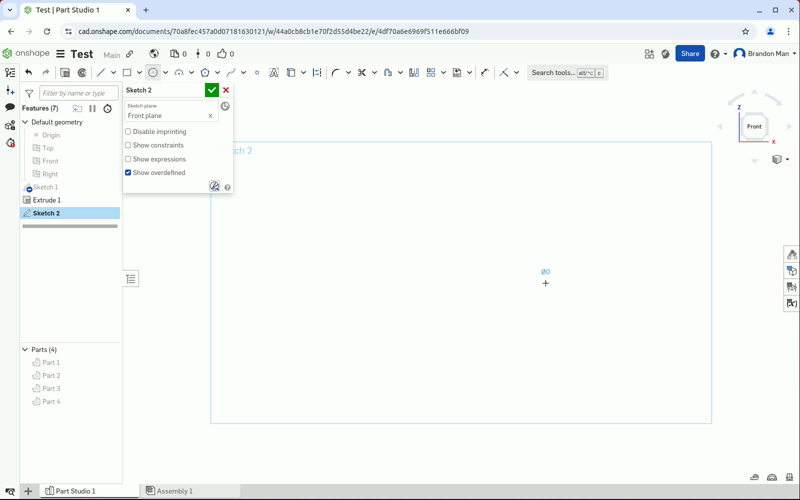
mouse_move(560, 282)
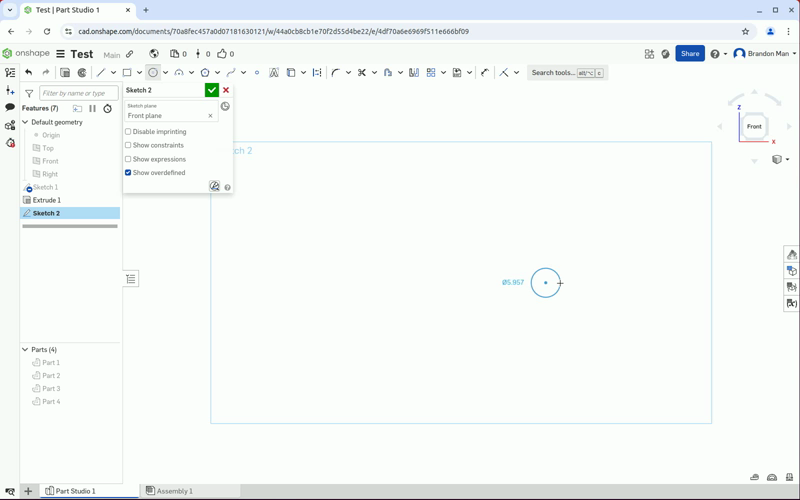
click(560, 282)
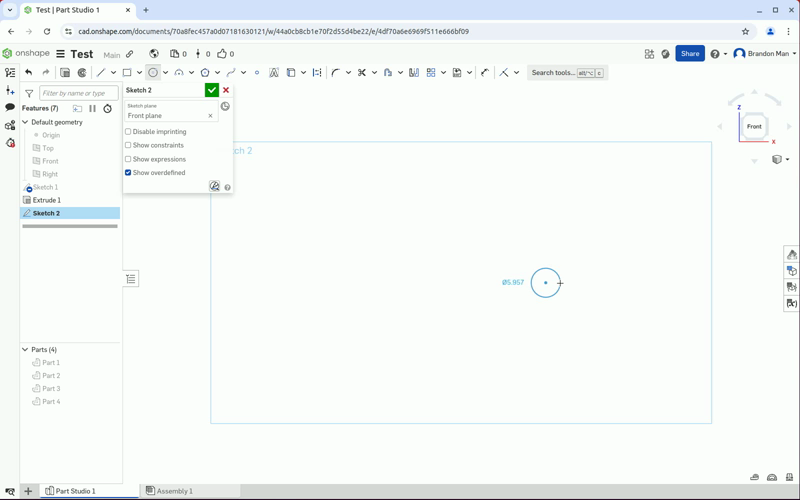
key(esc)
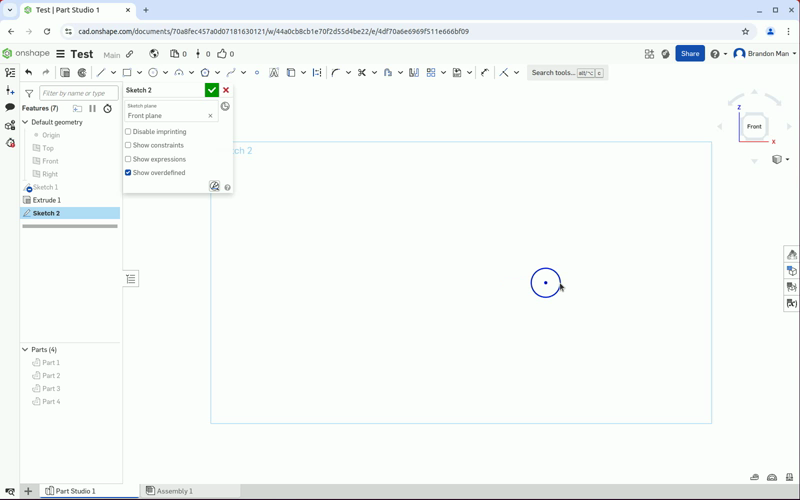
mouse_move(554, 278)
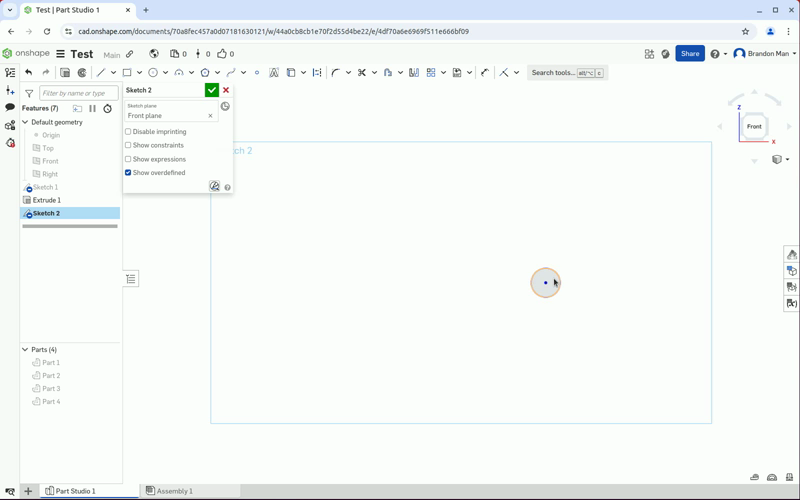
scroll(6)
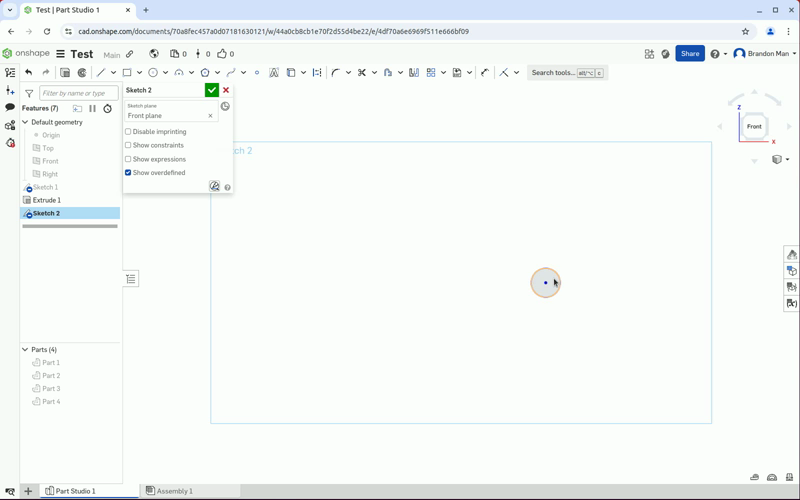
scroll(6)
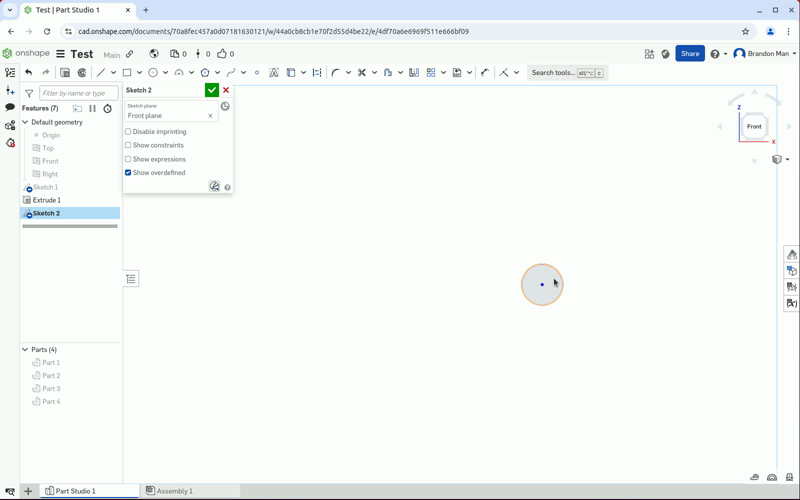
scroll(6)
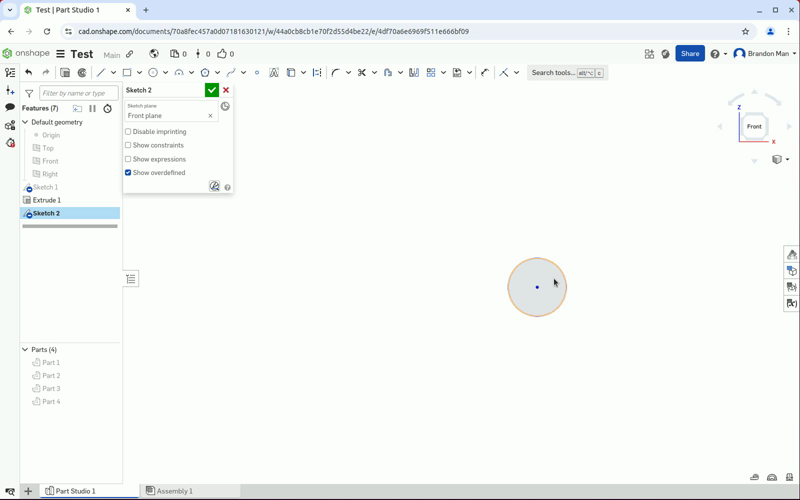
scroll(6)
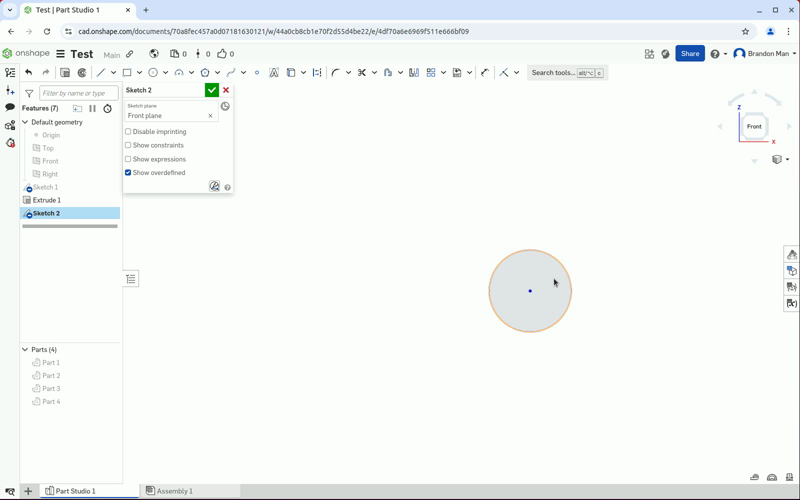
scroll(6)
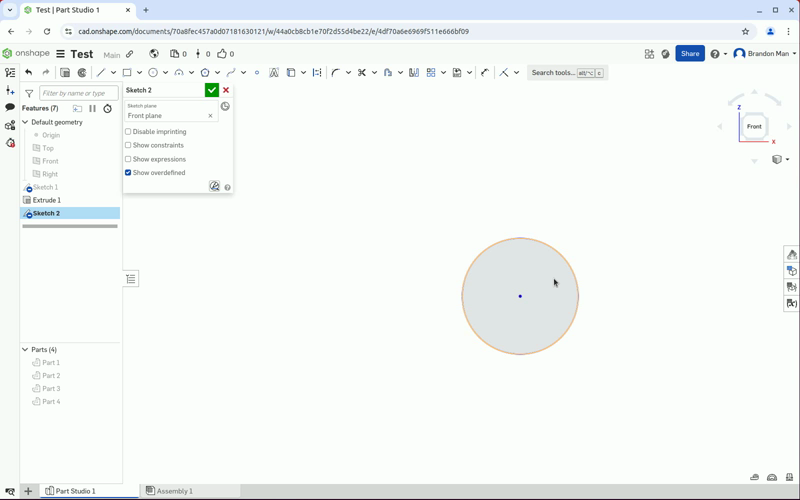
scroll(6)
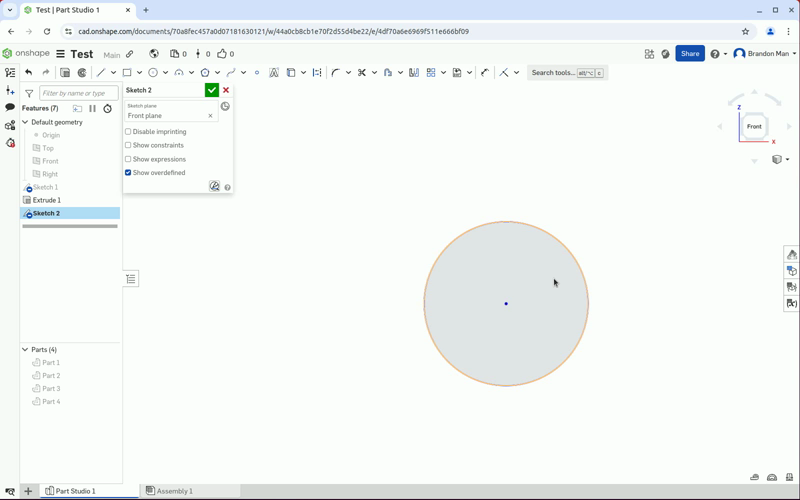
scroll(6)
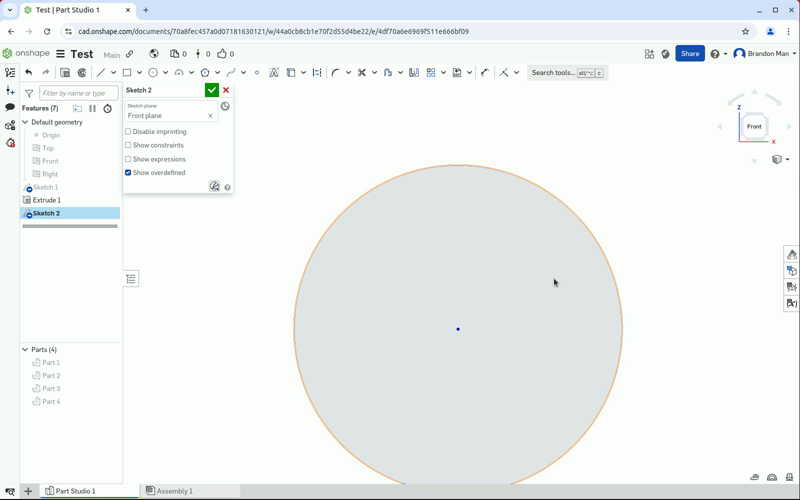
click(554, 278)
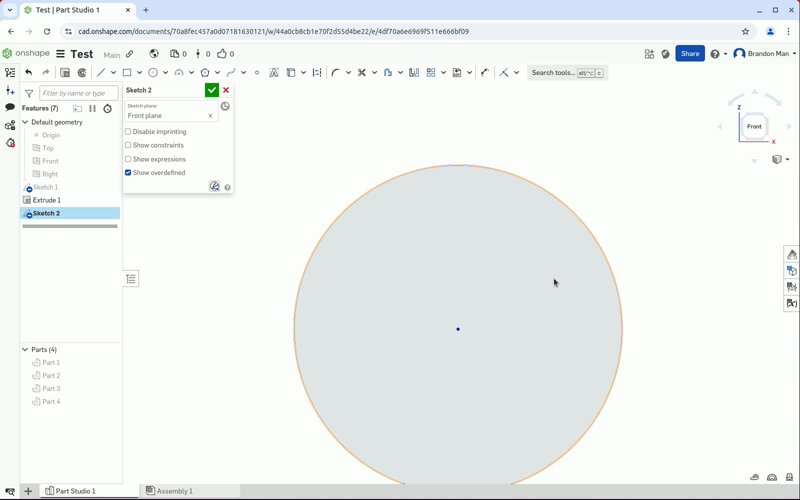
scroll(-6)
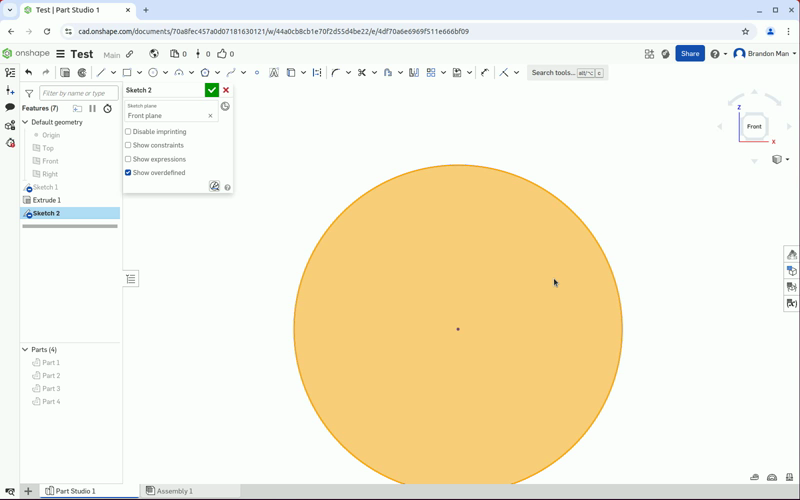
scroll(-6)
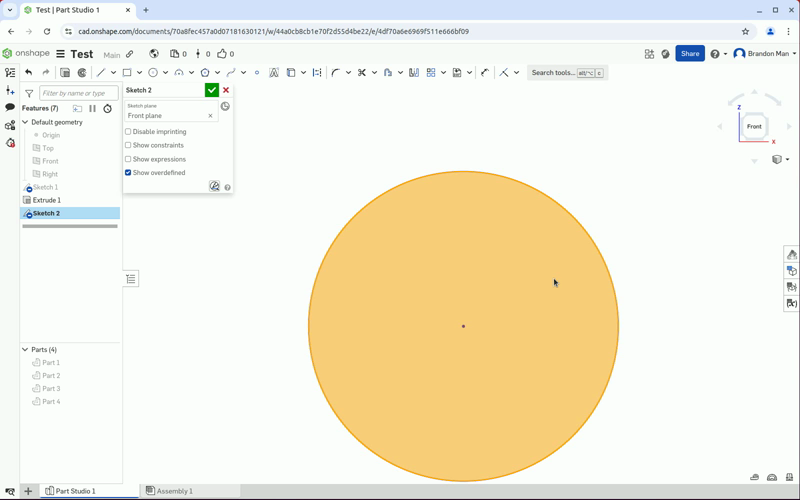
scroll(-6)
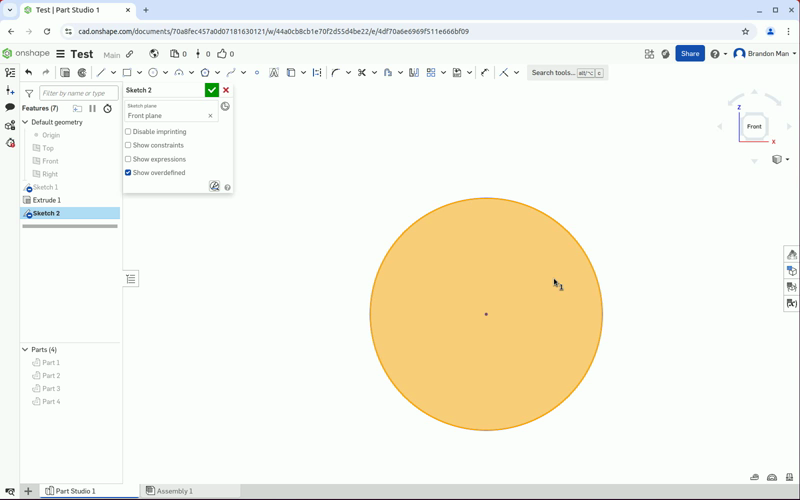
scroll(-6)
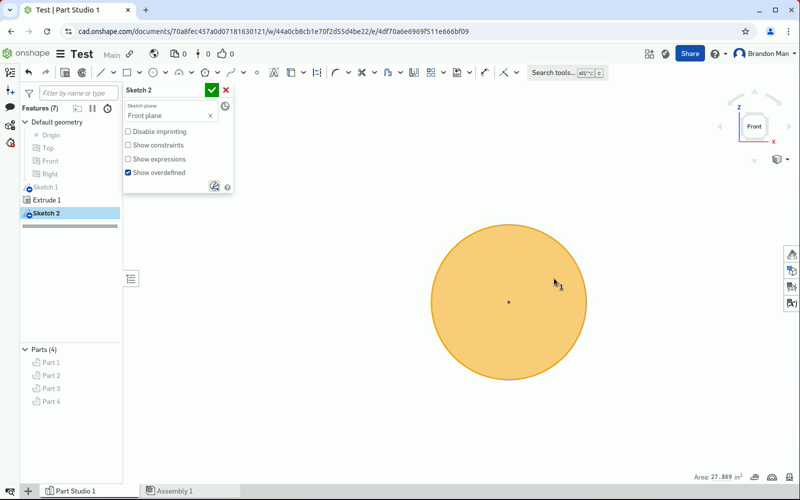
scroll(-6)
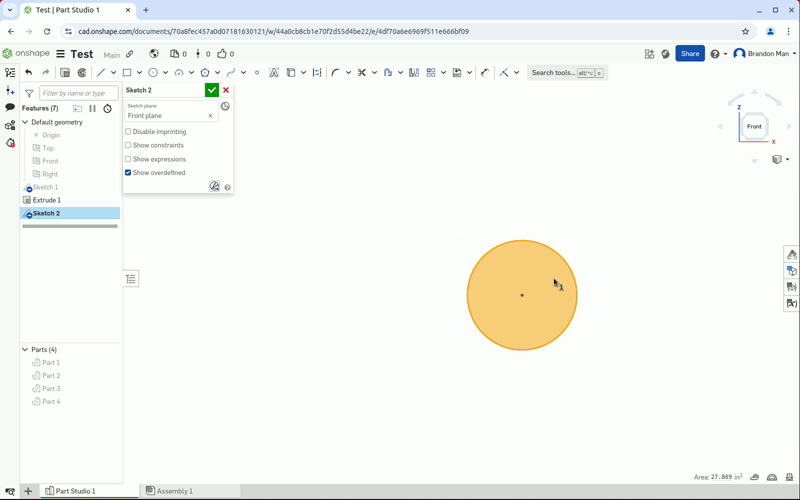
scroll(-6)
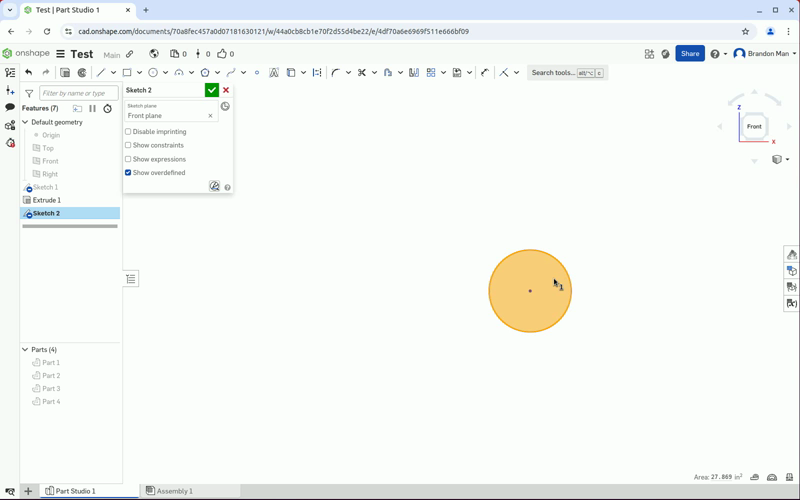
scroll(-6)
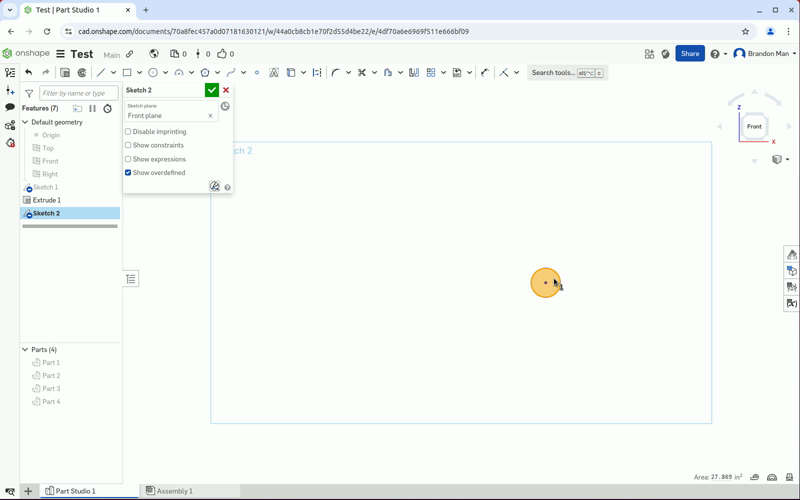
mouse_move(73, 352)
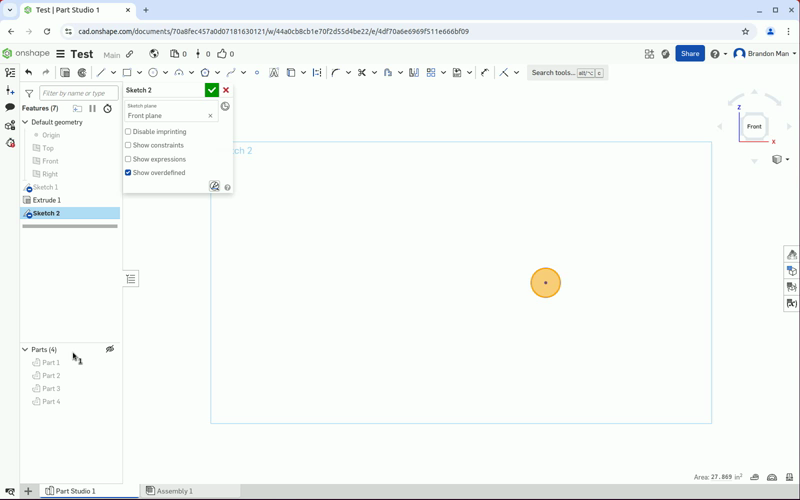
key(shift+y)
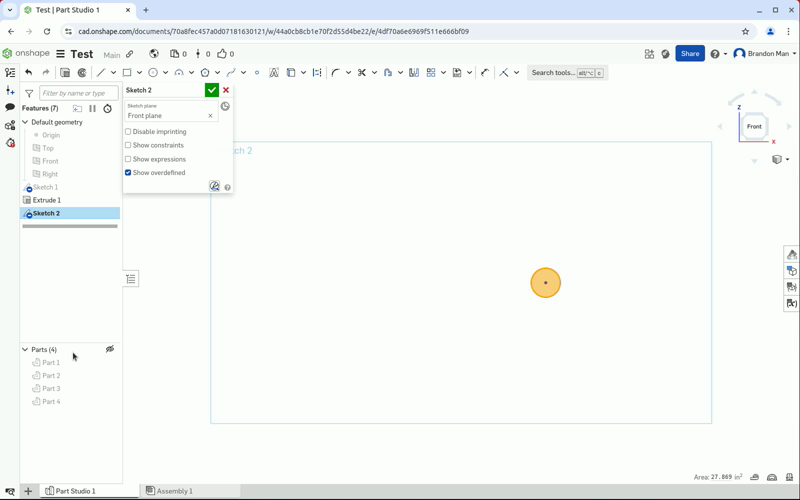
key(shift+e)
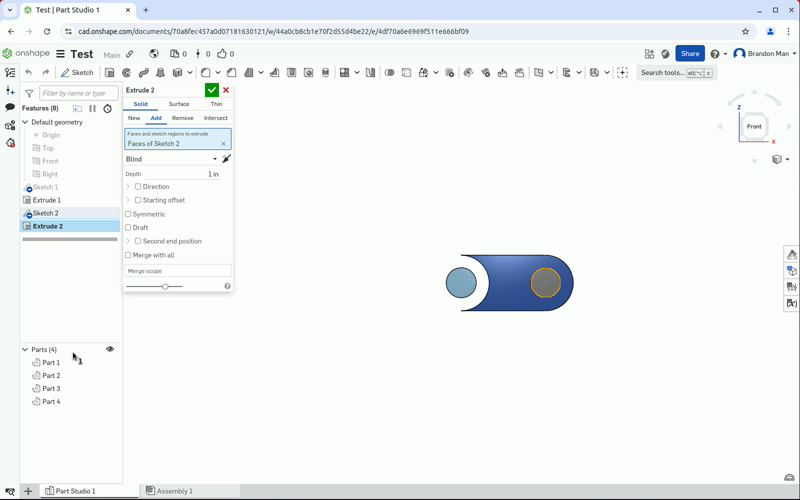
mouse_move(143, 106)
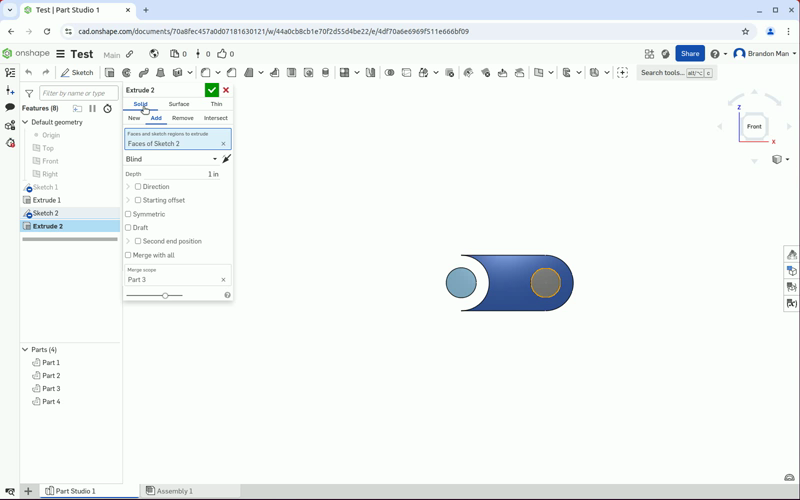
click(143, 106)
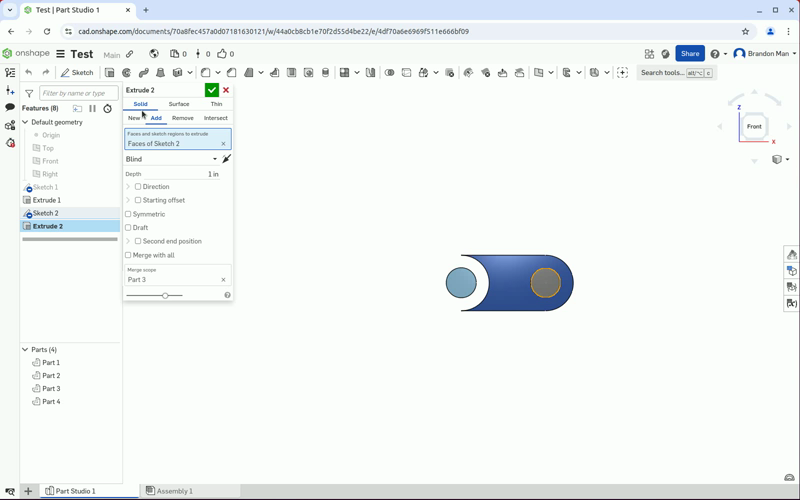
mouse_move(137, 120)
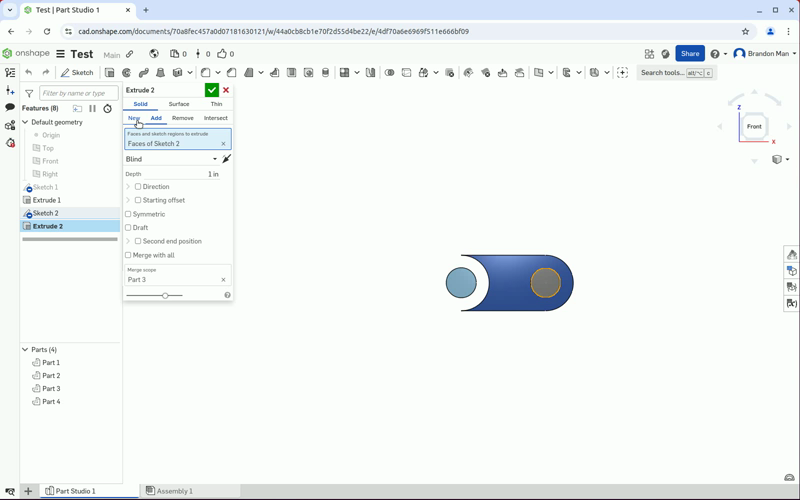
click(137, 120)
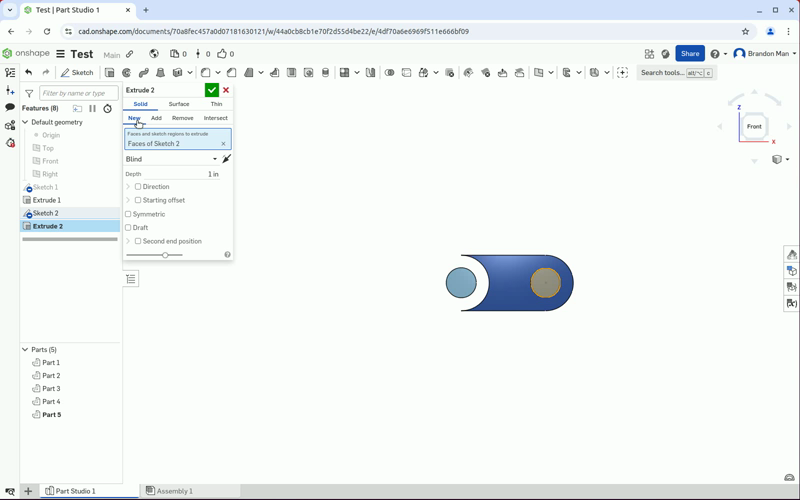
key(tab, 4)
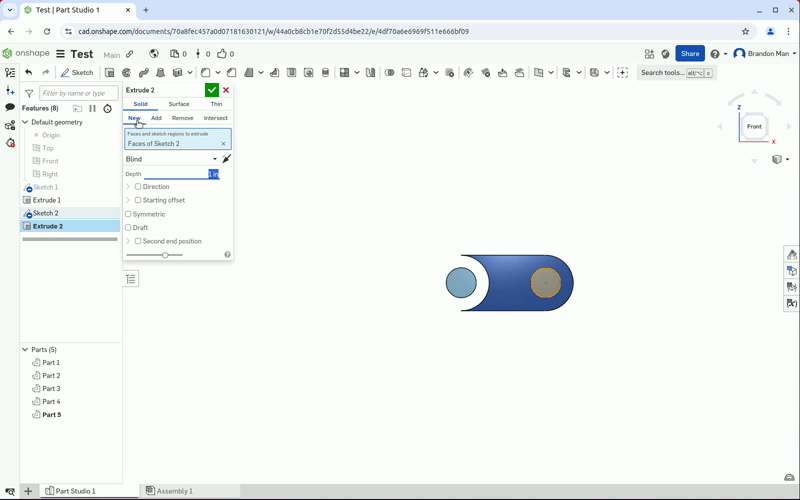
text(8.666)
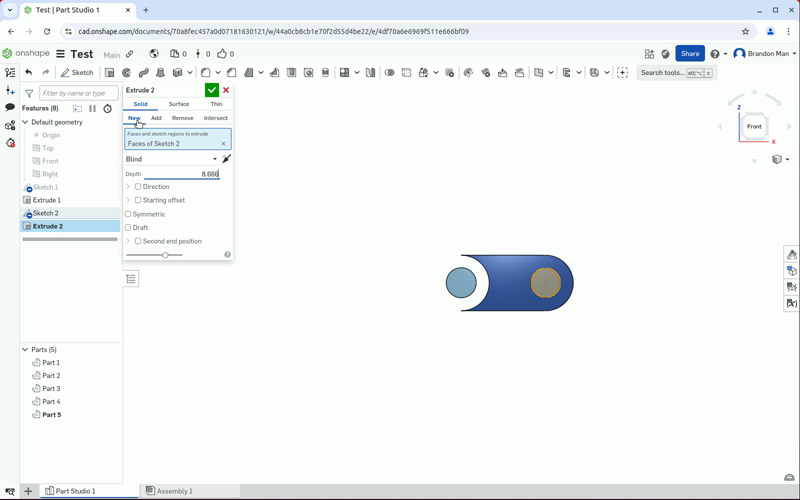
key(enter)
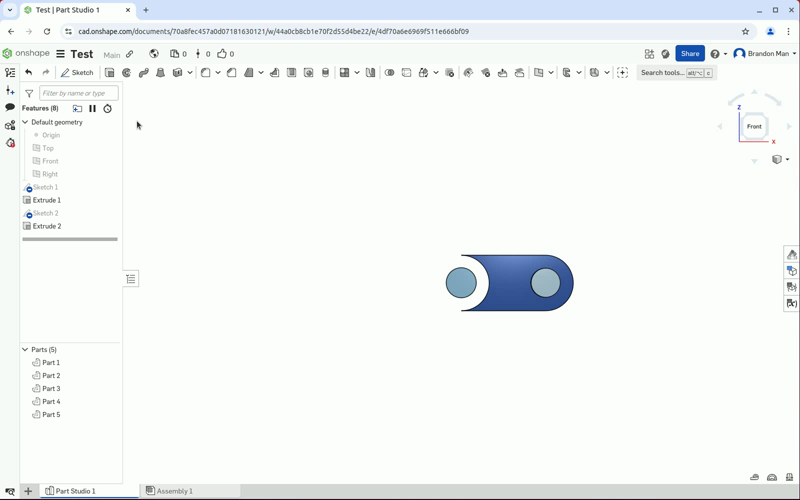
key(shift+h)
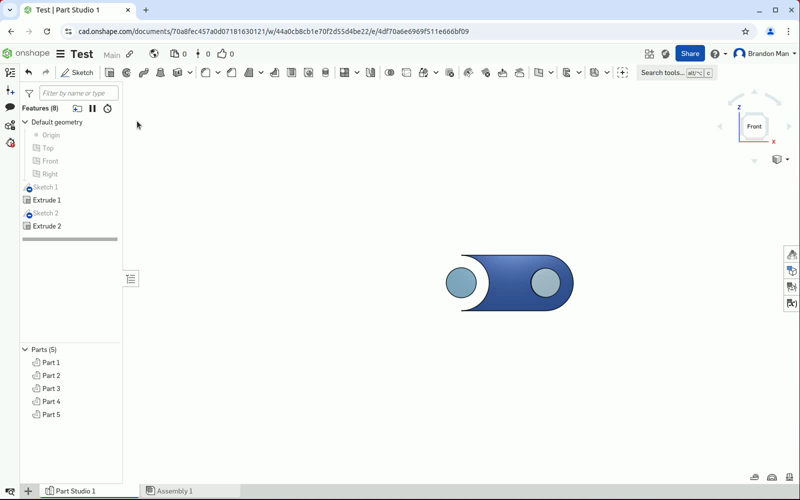
key(shift+h)
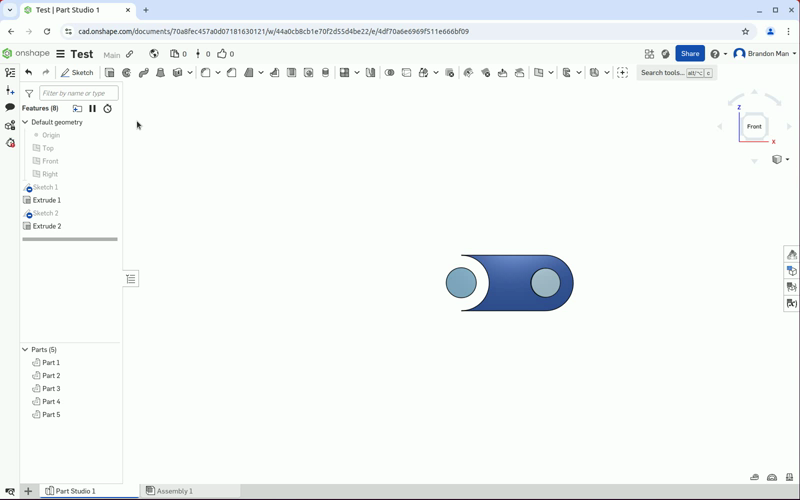
mouse_move(73, 189)
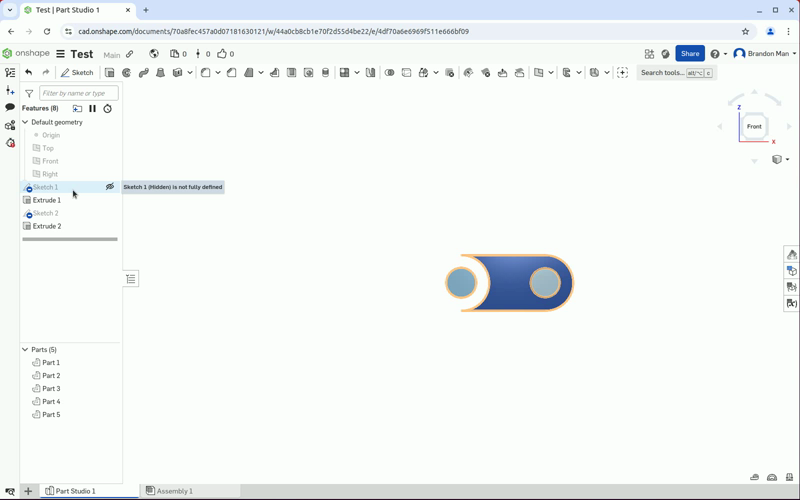
click(73, 189)
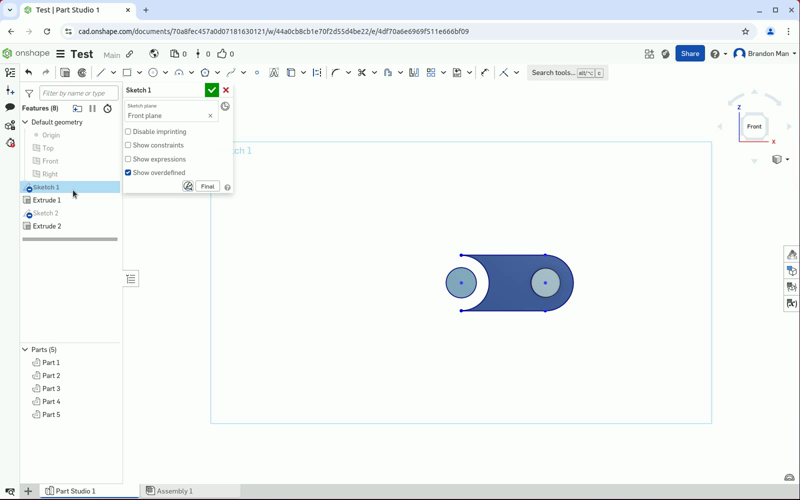
mouse_move(229, 92)
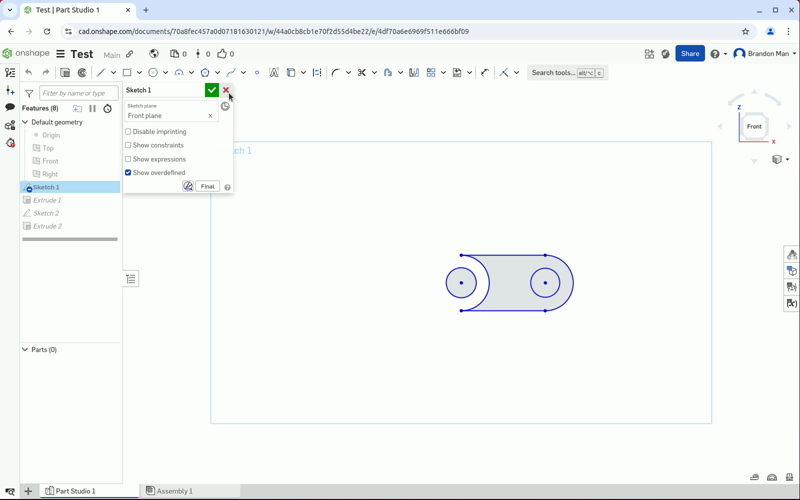
click(229, 92)
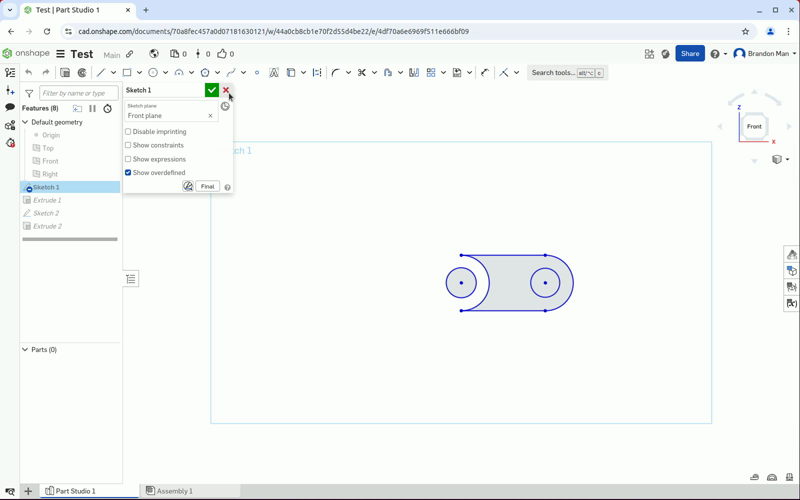
key(shift+s)
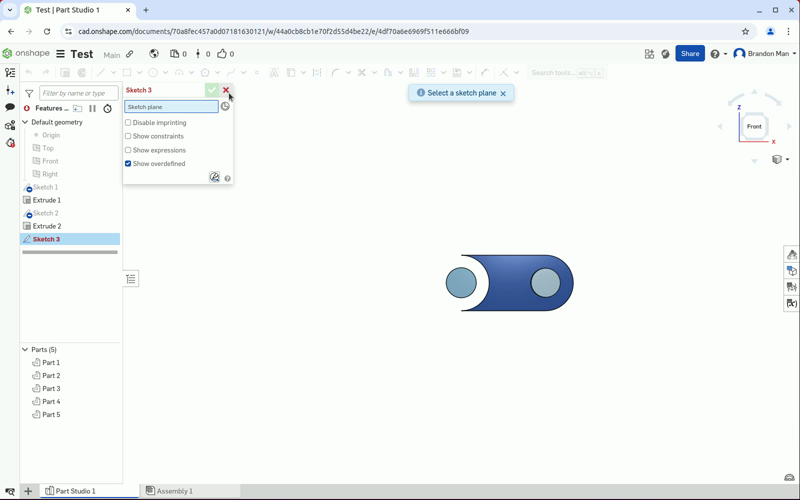
mouse_move(73, 163)
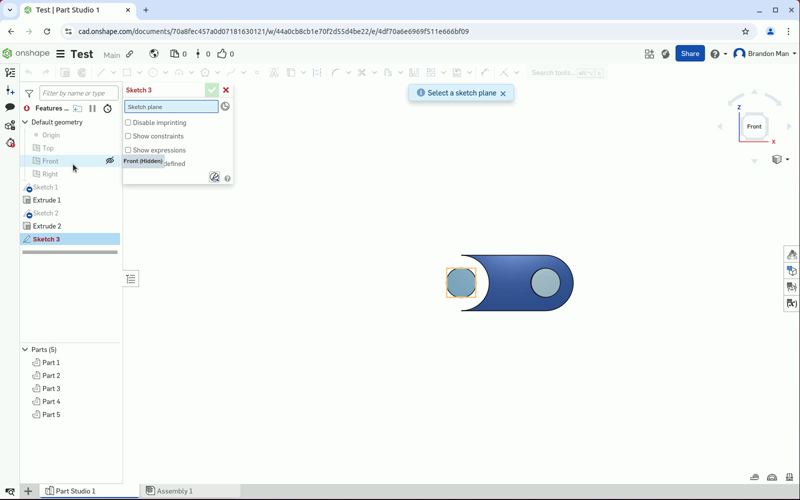
click(73, 163)
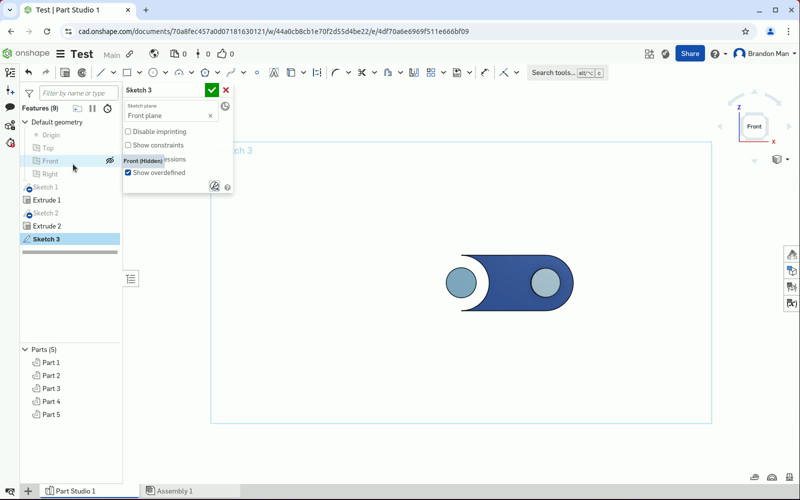
mouse_move(73, 352)
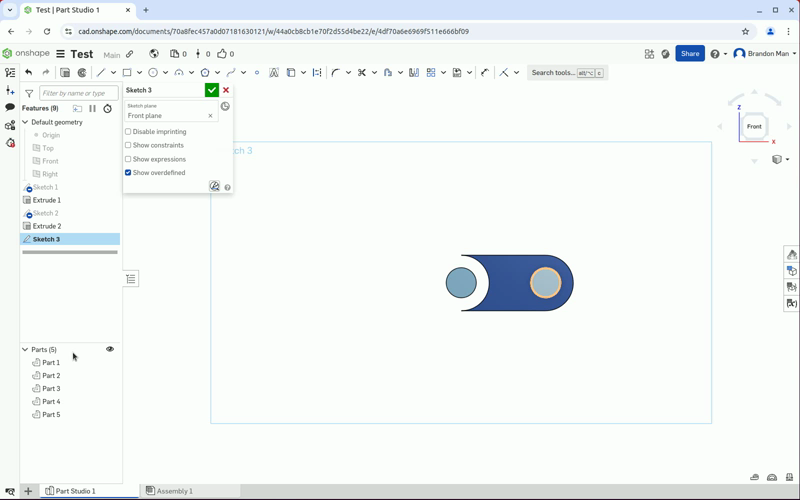
key(y)
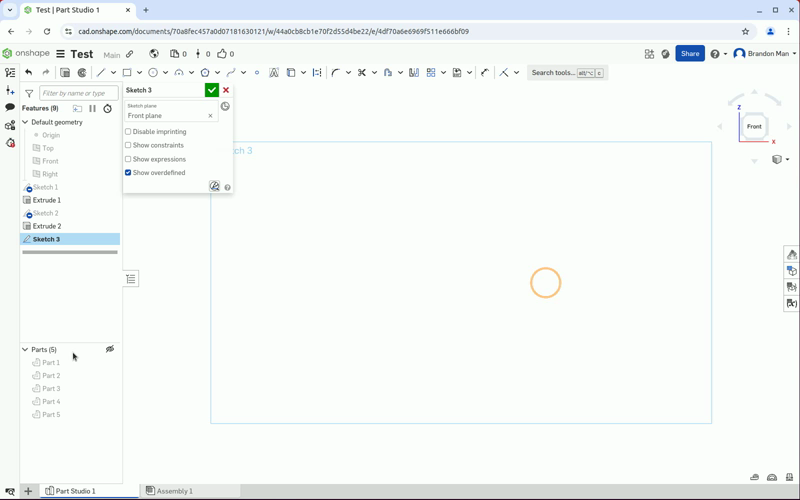
key(c)
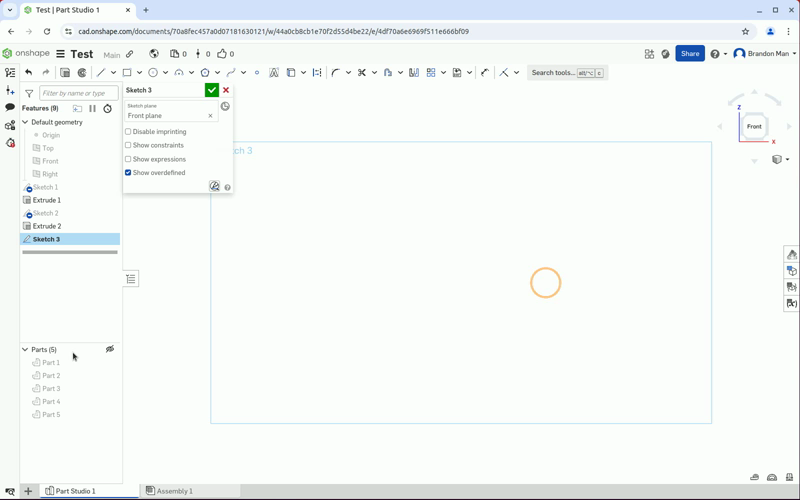
key_down(shift)
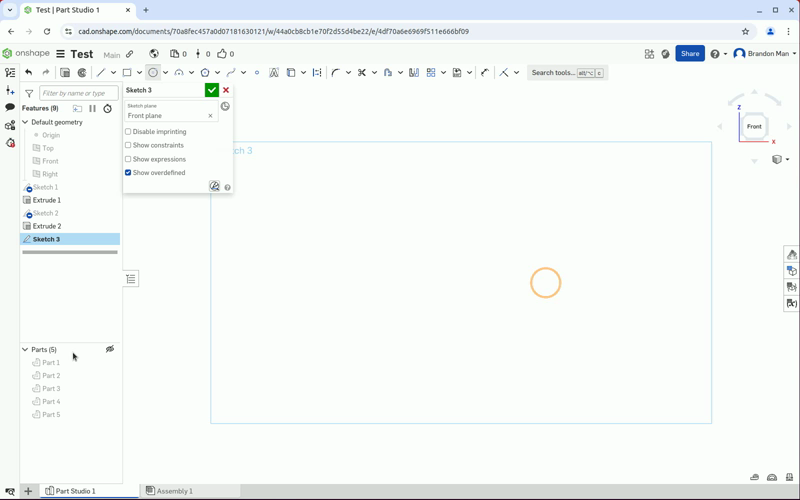
mouse_move(461, 282)
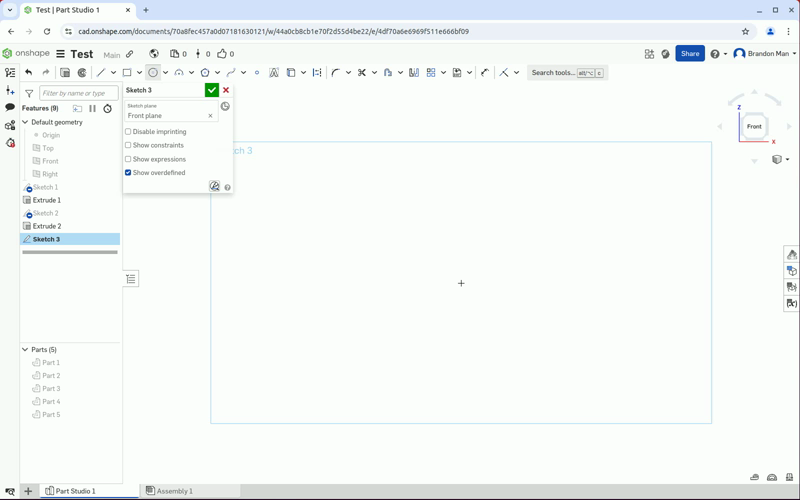
click(461, 282)
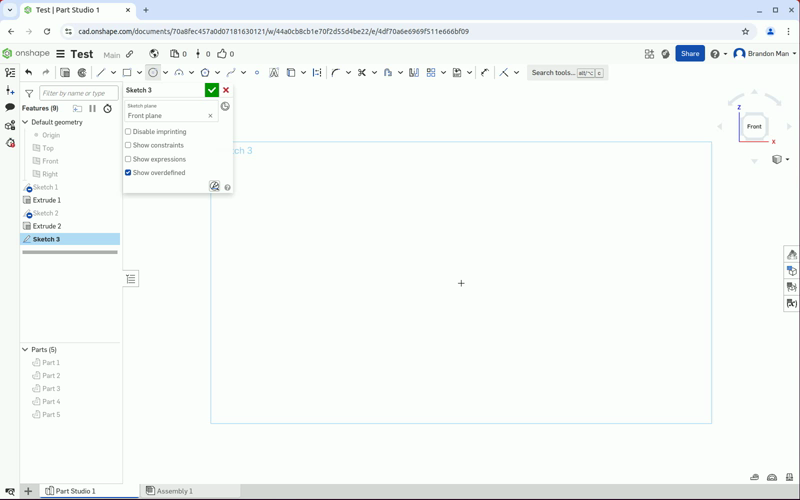
key_up(shift)
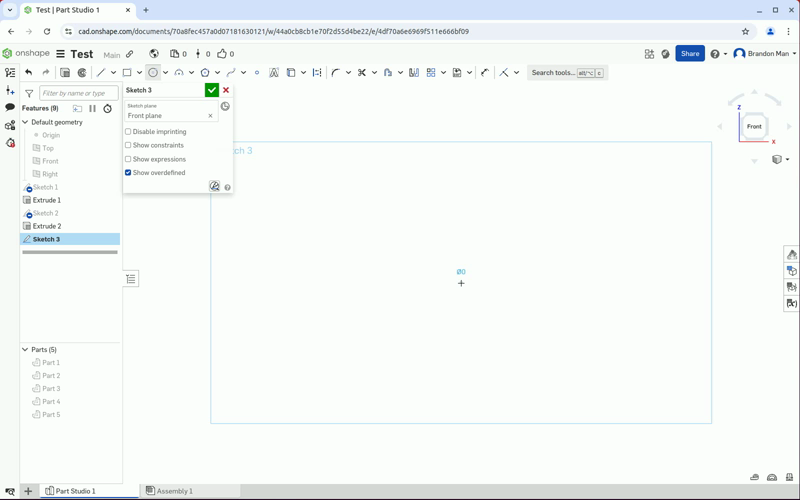
mouse_move(476, 282)
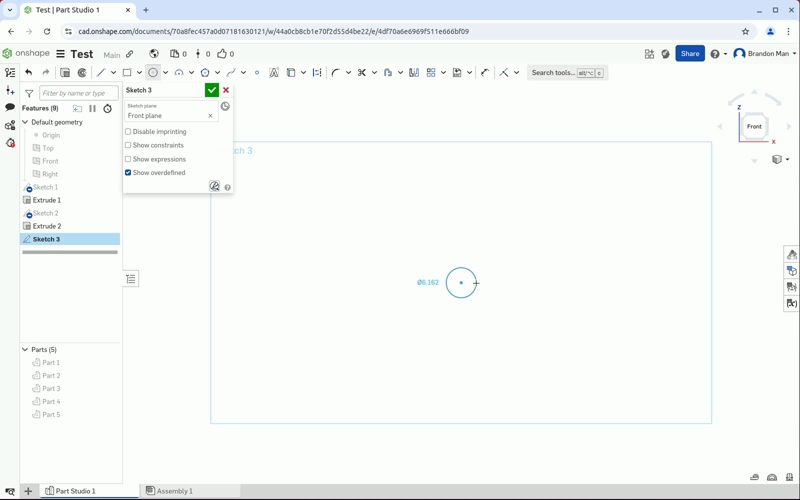
click(476, 282)
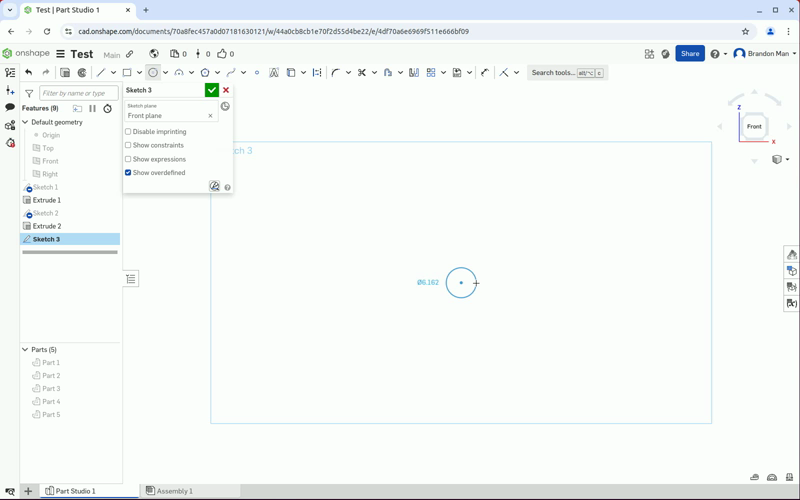
key(esc)
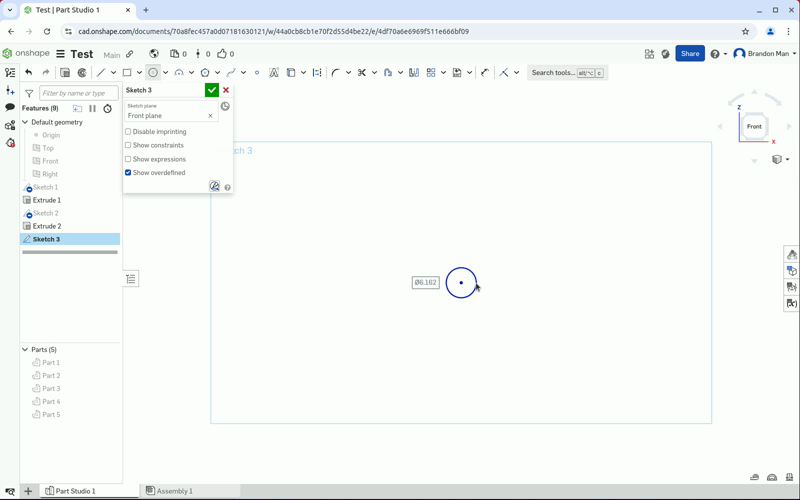
mouse_move(461, 292)
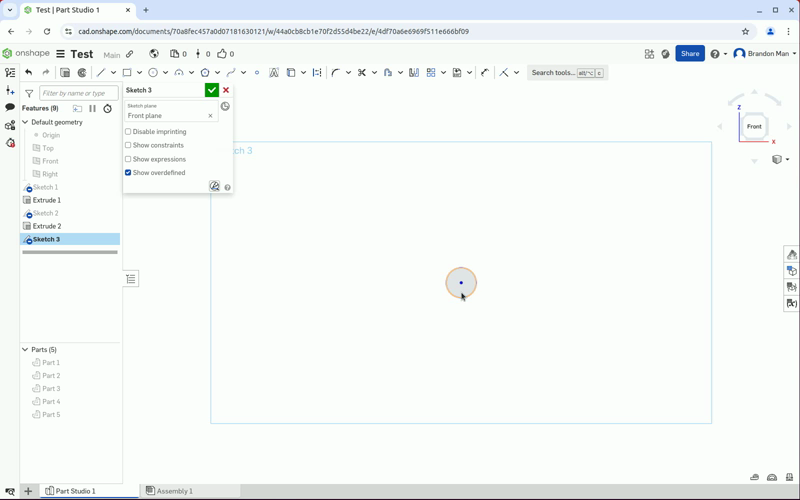
scroll(6)
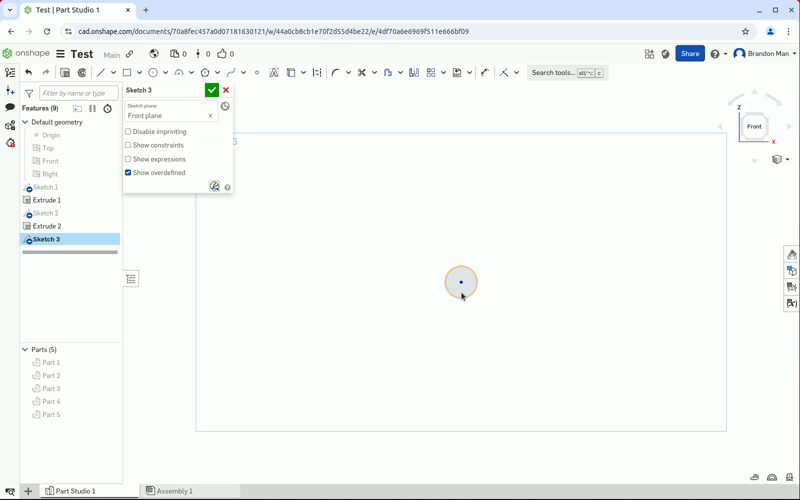
scroll(6)
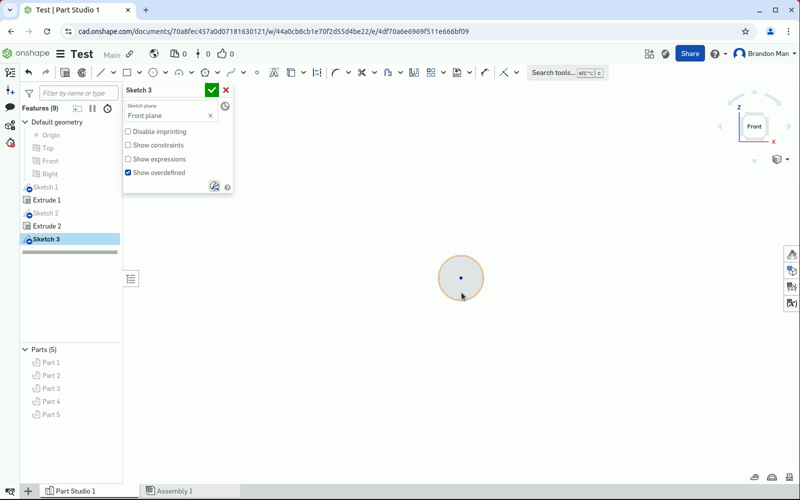
scroll(6)
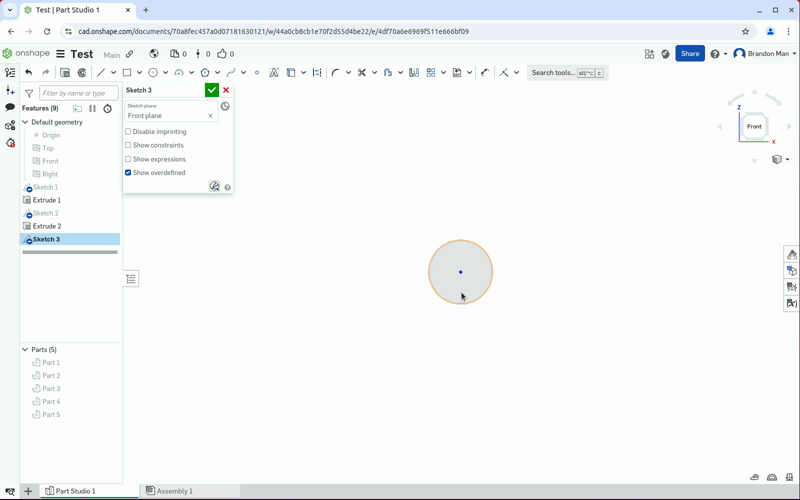
scroll(6)
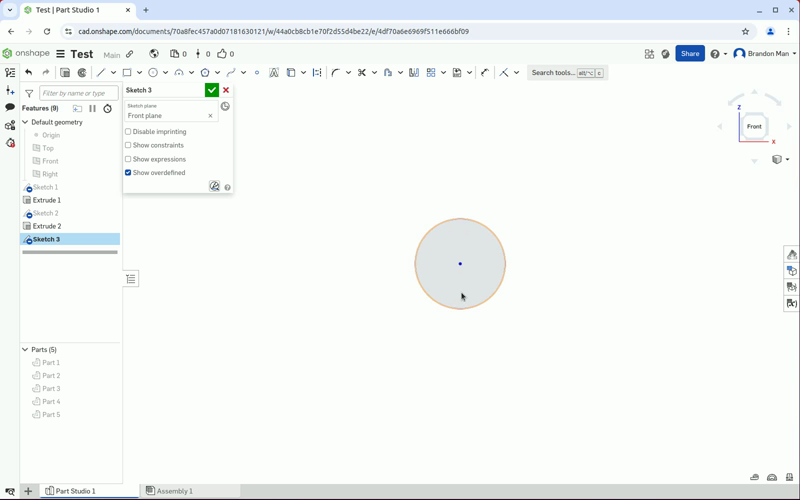
scroll(6)
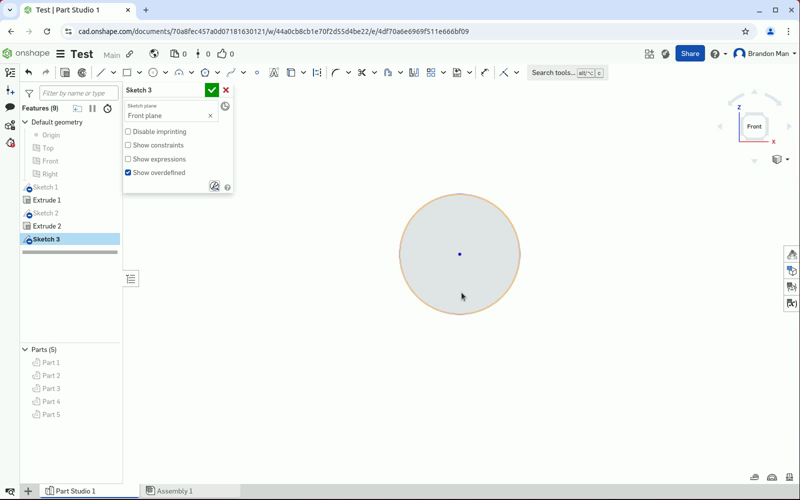
scroll(6)
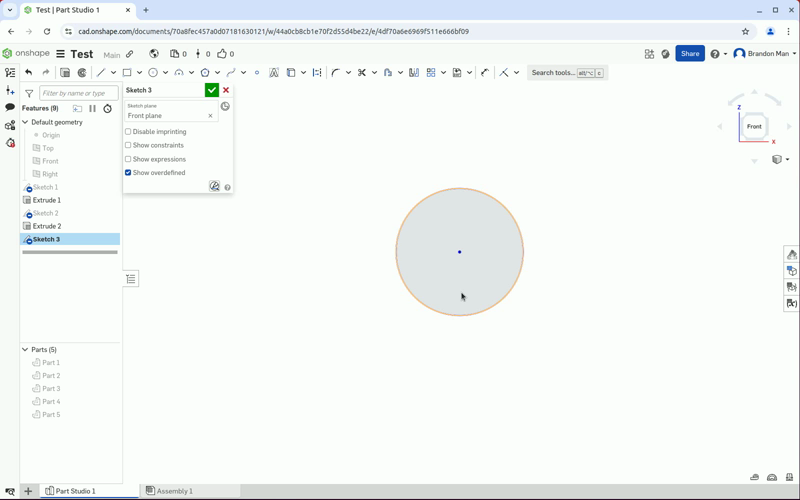
scroll(6)
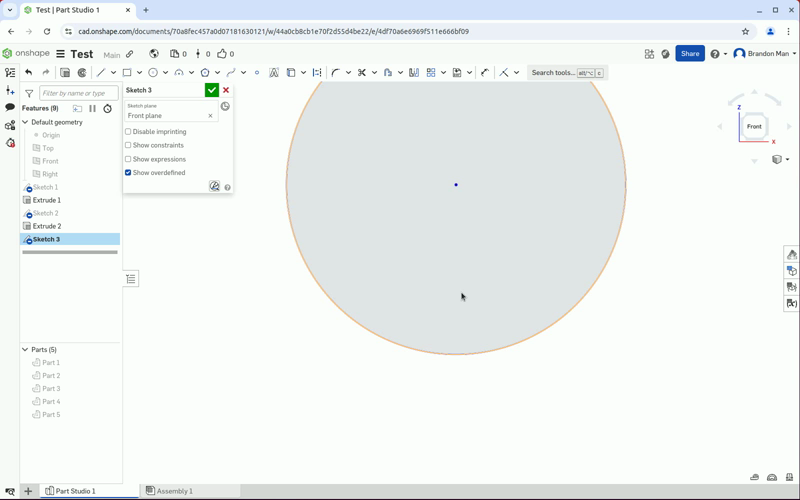
click(461, 292)
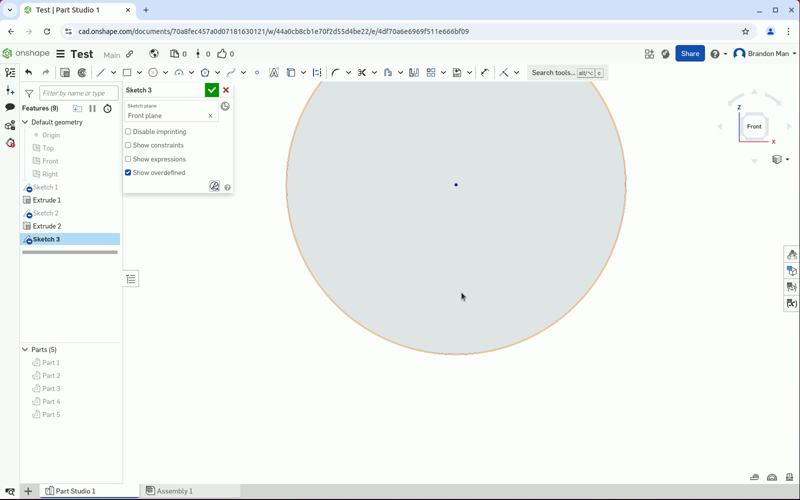
scroll(-6)
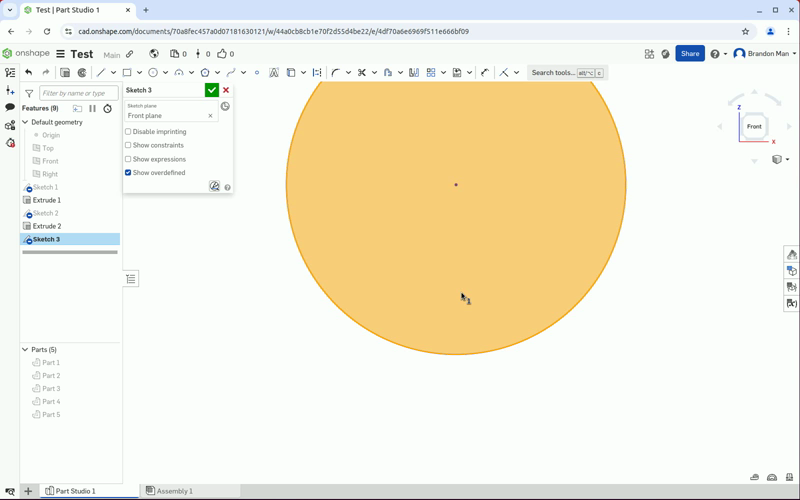
scroll(-6)
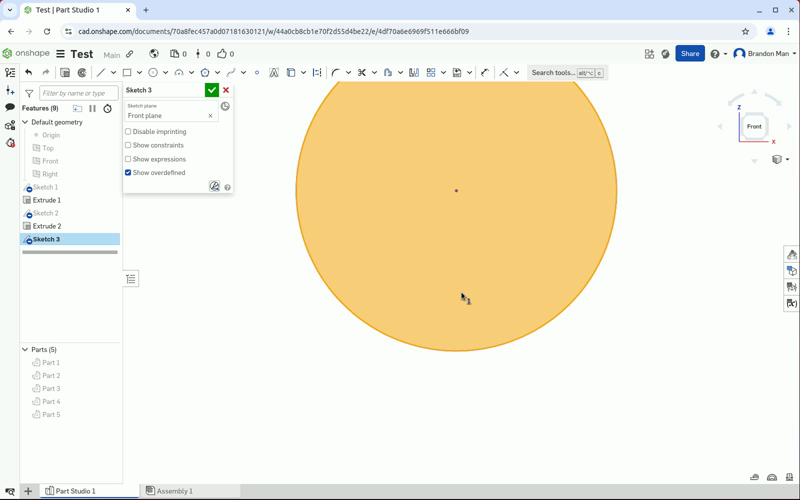
scroll(-6)
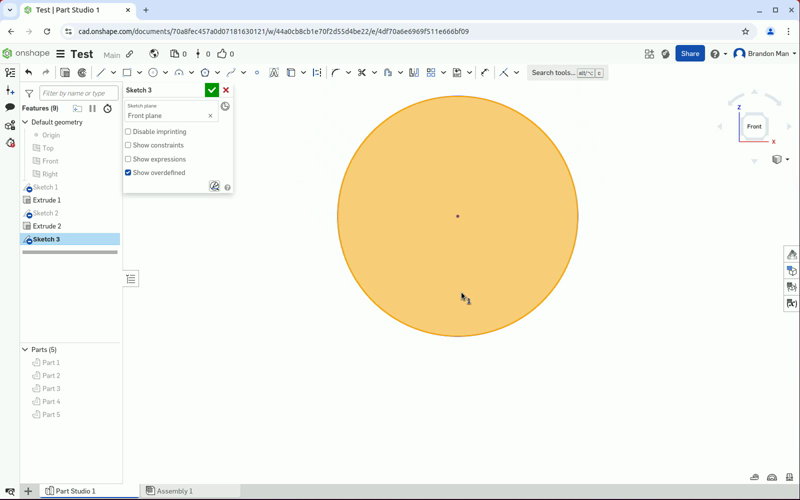
scroll(-6)
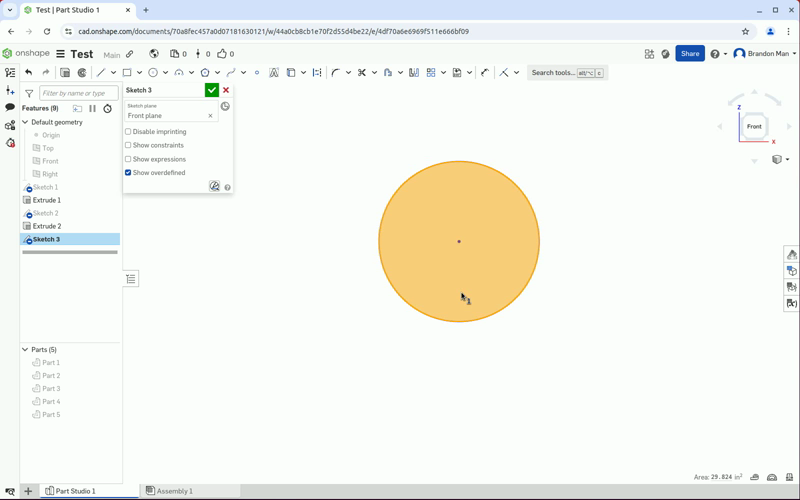
scroll(-6)
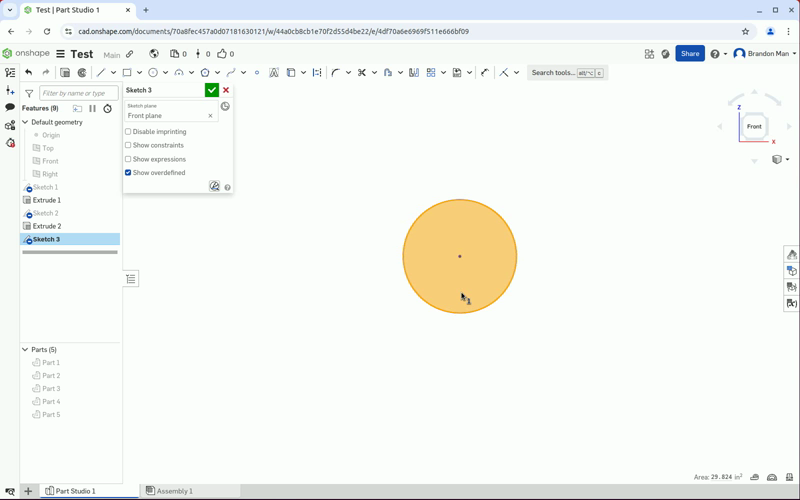
scroll(-6)
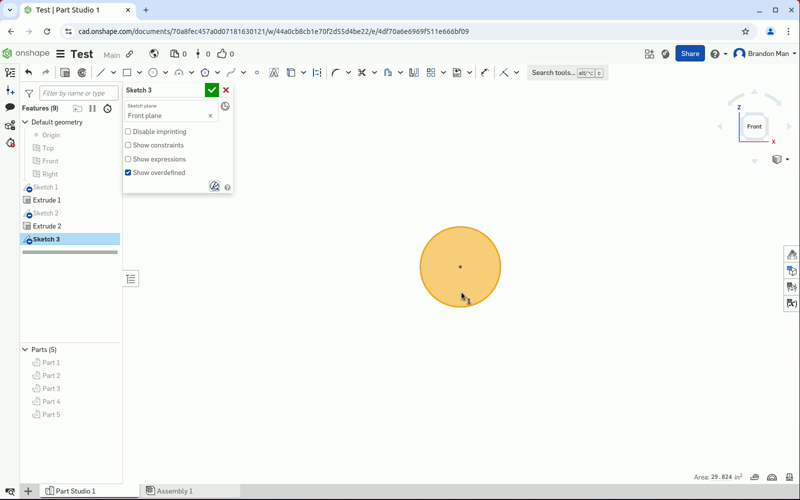
scroll(-6)
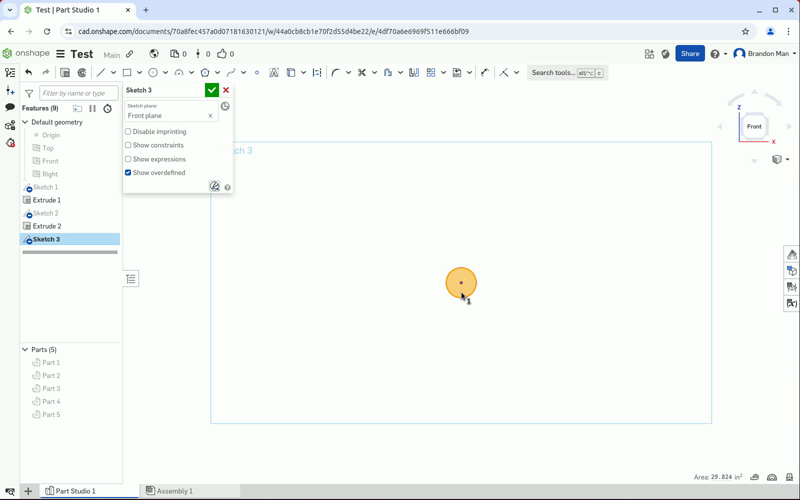
mouse_move(73, 352)
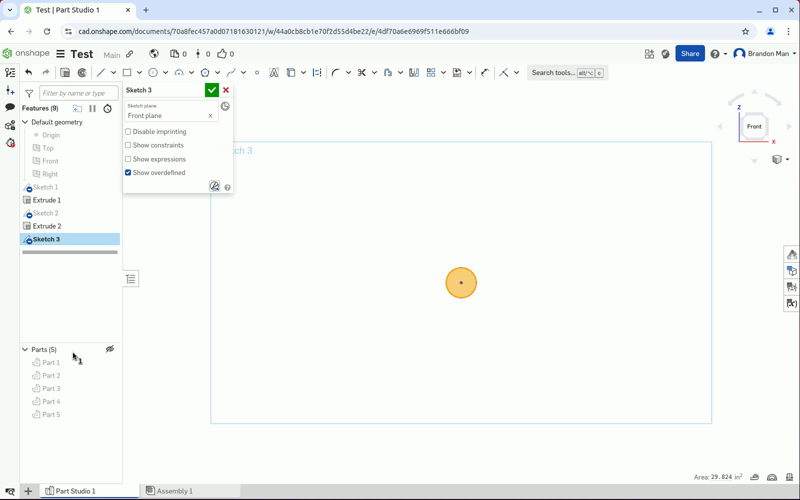
key(shift+y)
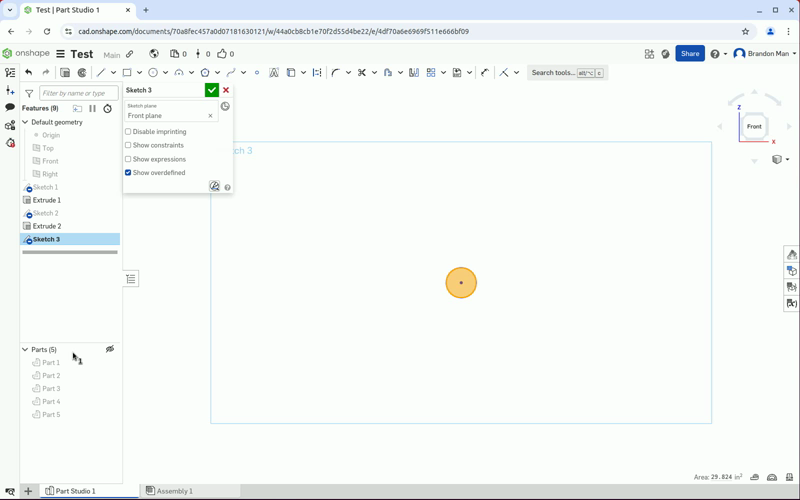
key(shift+e)
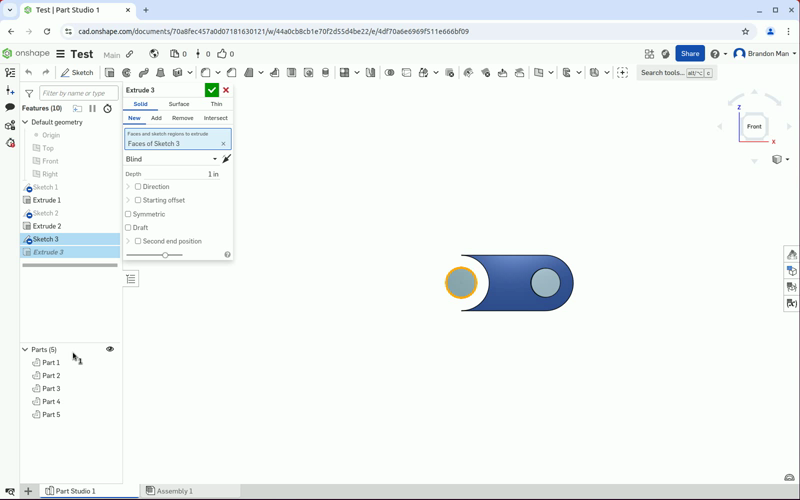
mouse_move(143, 106)
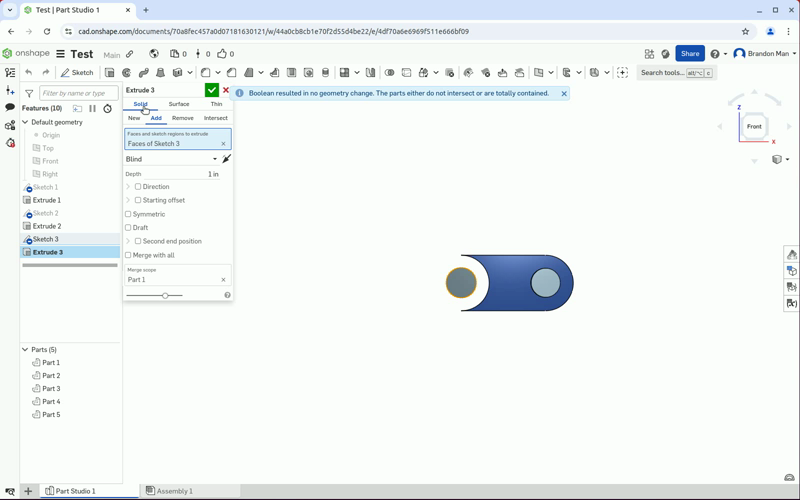
click(143, 106)
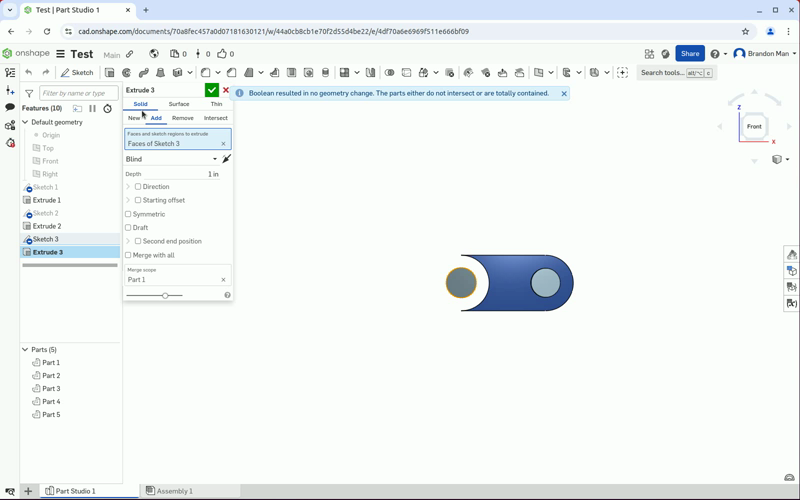
mouse_move(137, 120)
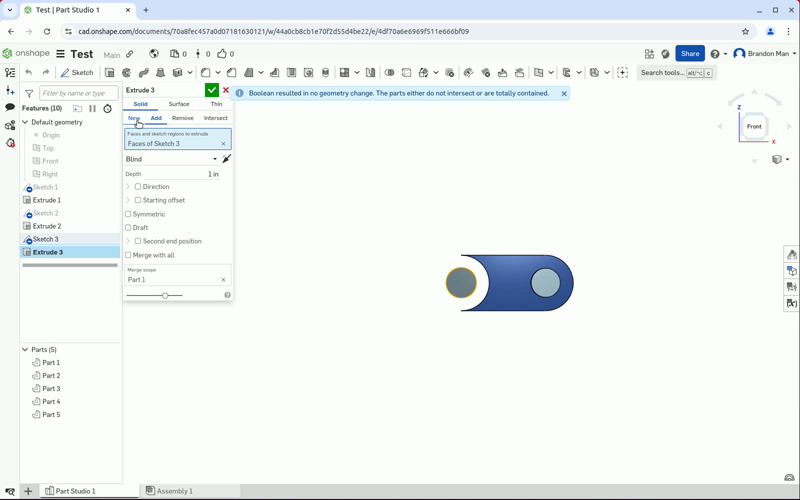
click(137, 120)
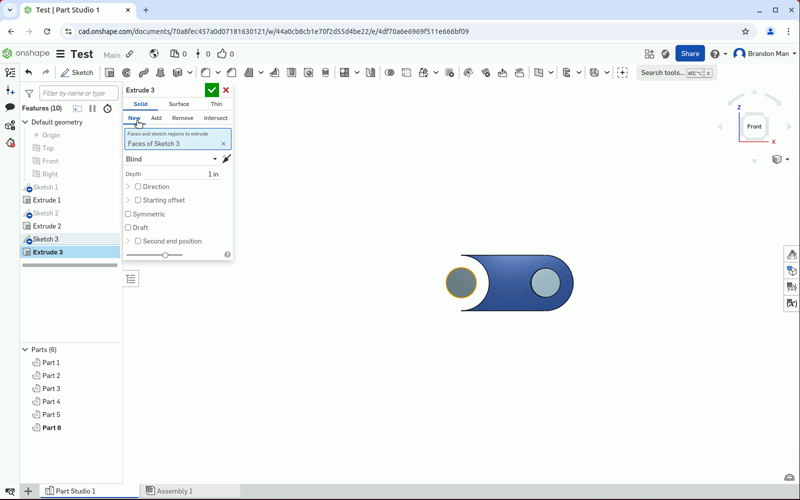
key(tab, 4)
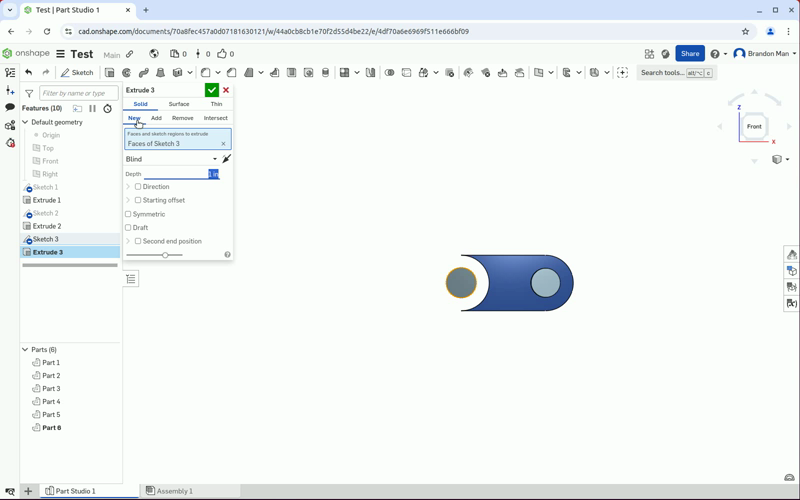
text(-11.554)
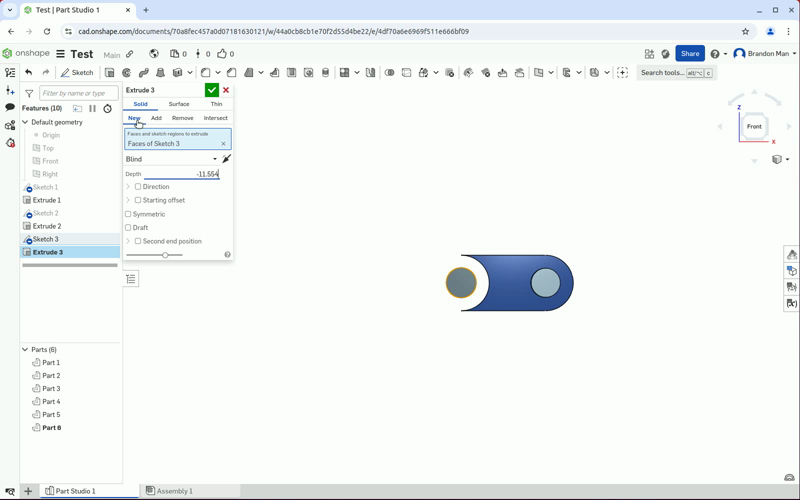
key(tab, 3)
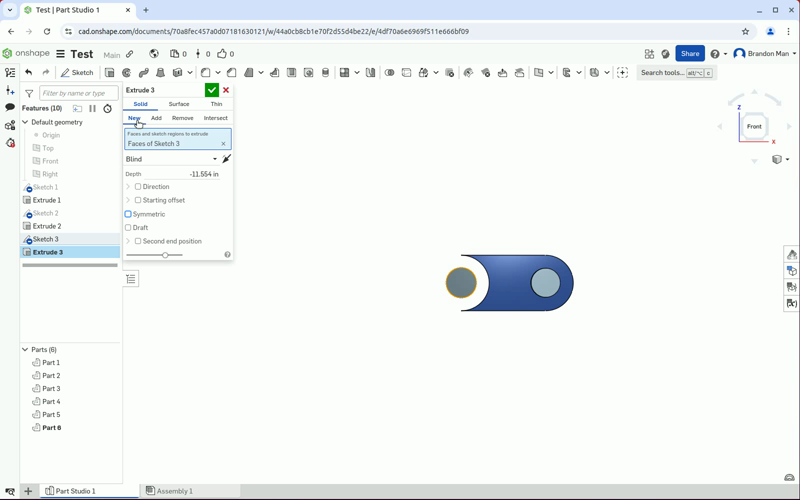
key(space)
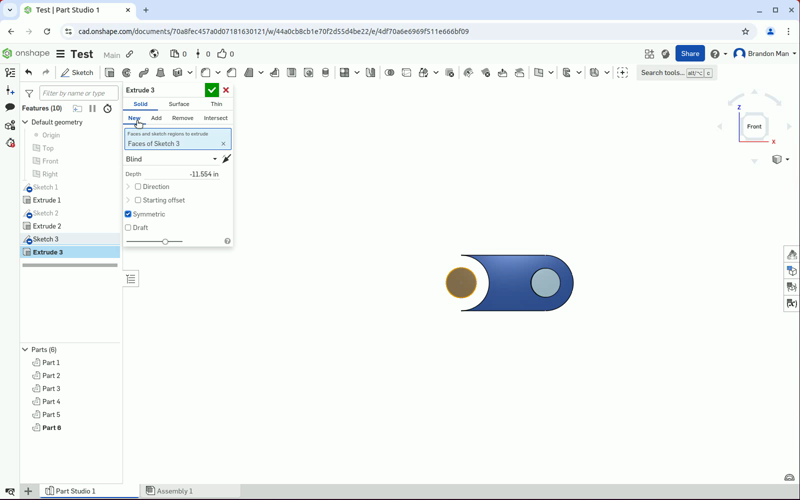
key(enter)
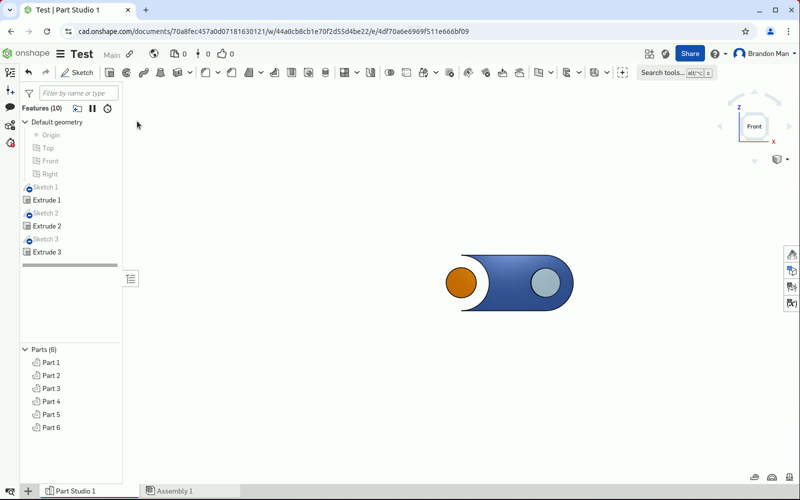
key(shift+h)
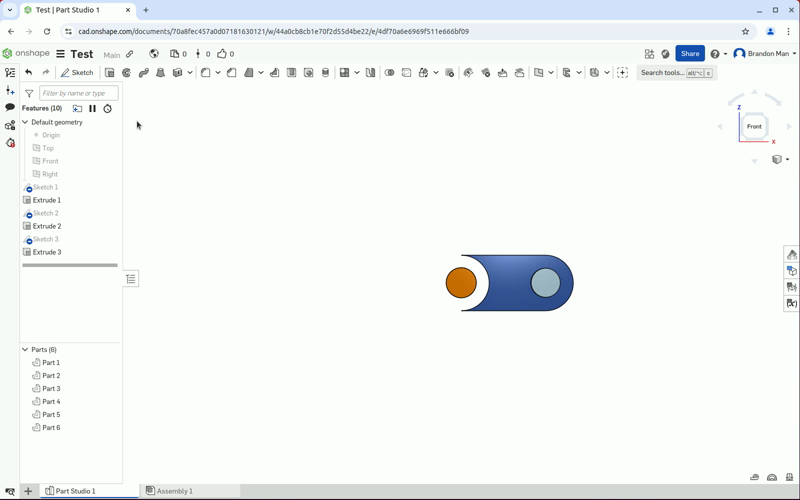
key(shift+h)
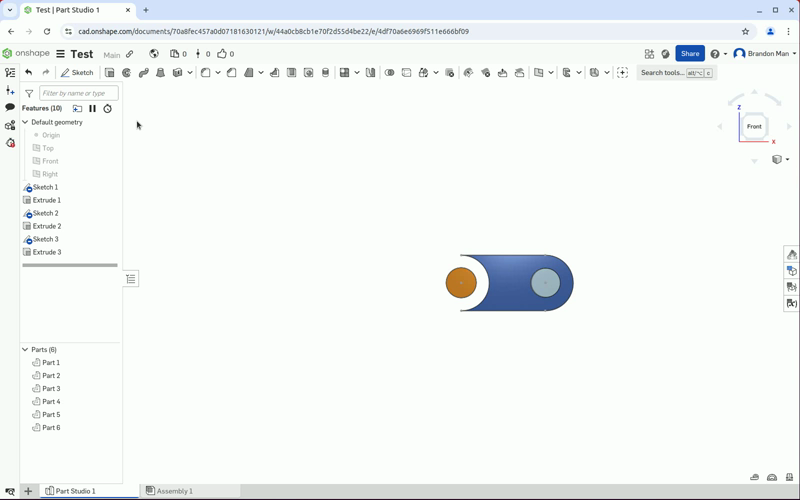
key(shift+7)
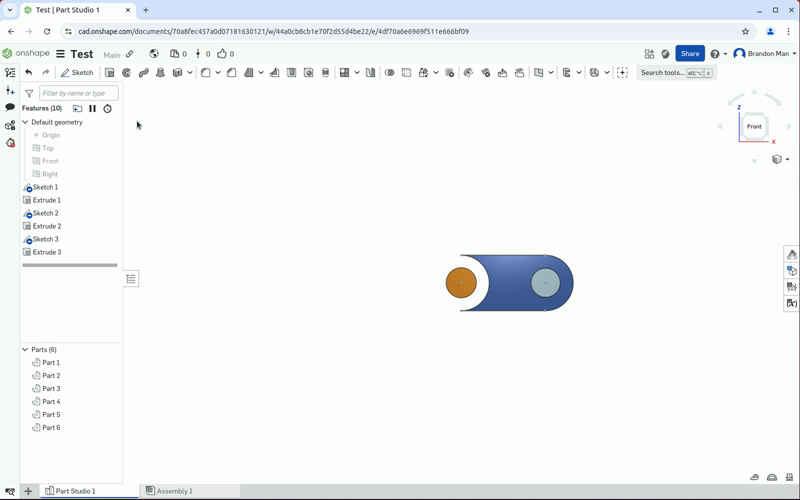
key(left, 2)
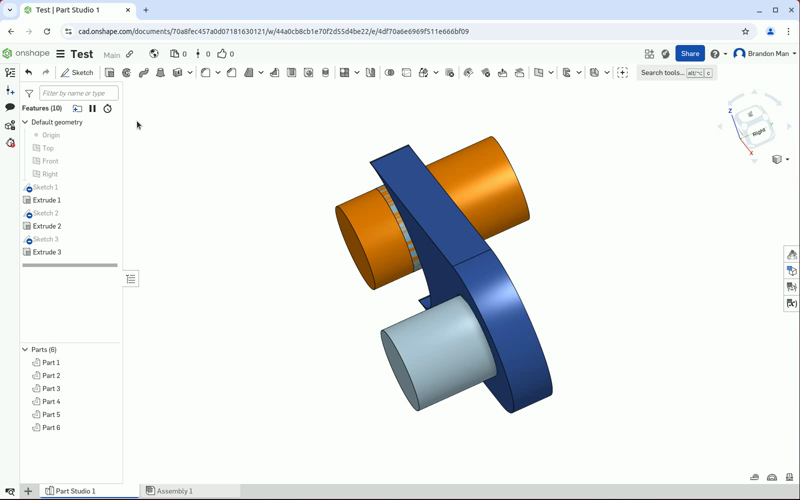
key(down, 2)
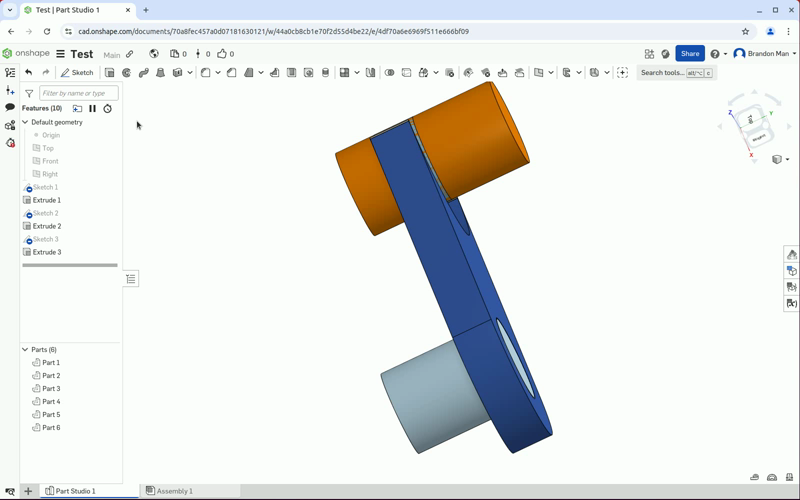
key(up, 2)
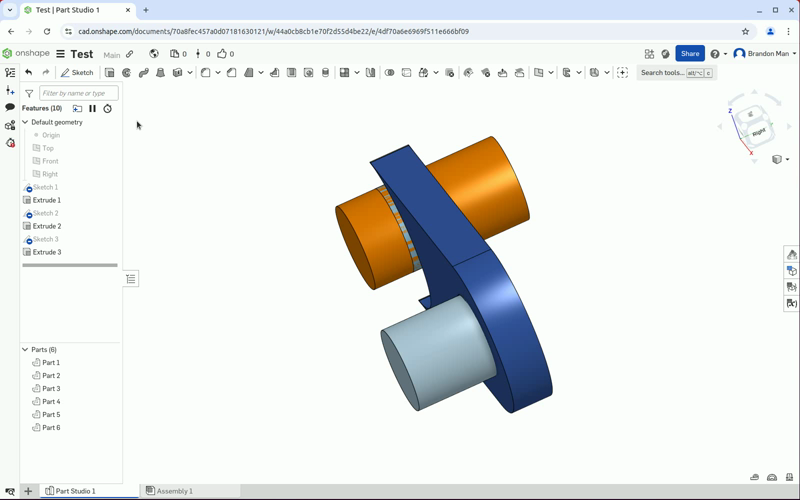
key(right, 2)
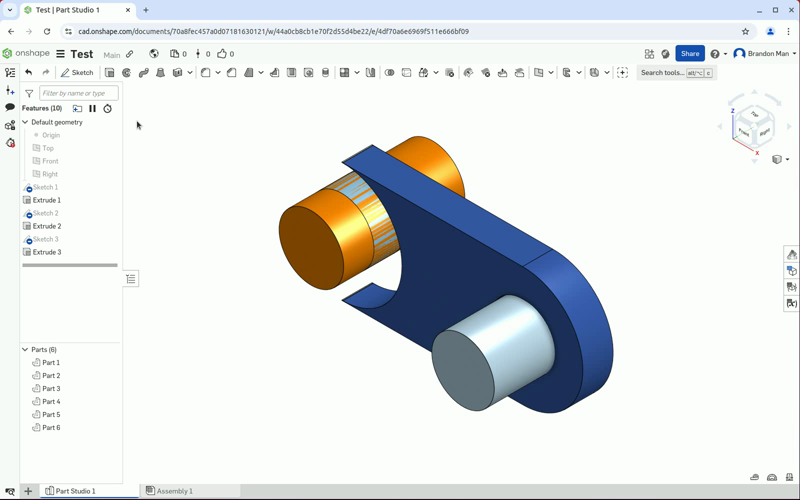
mouse_move(73, 189)
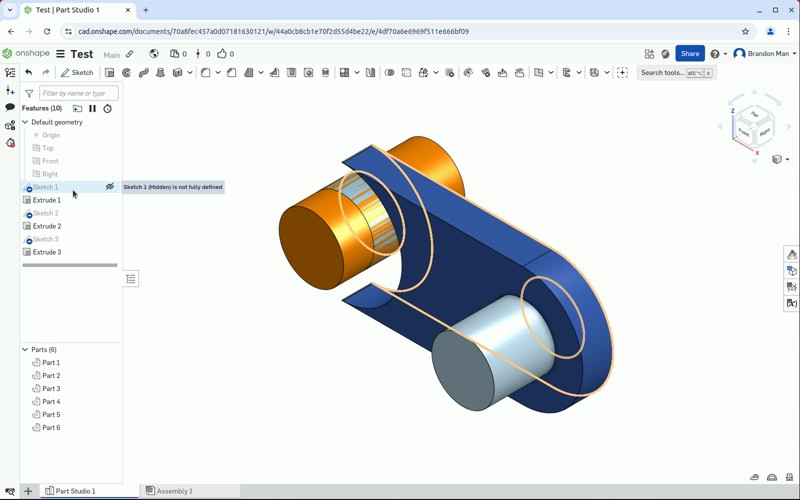
click(73, 189)